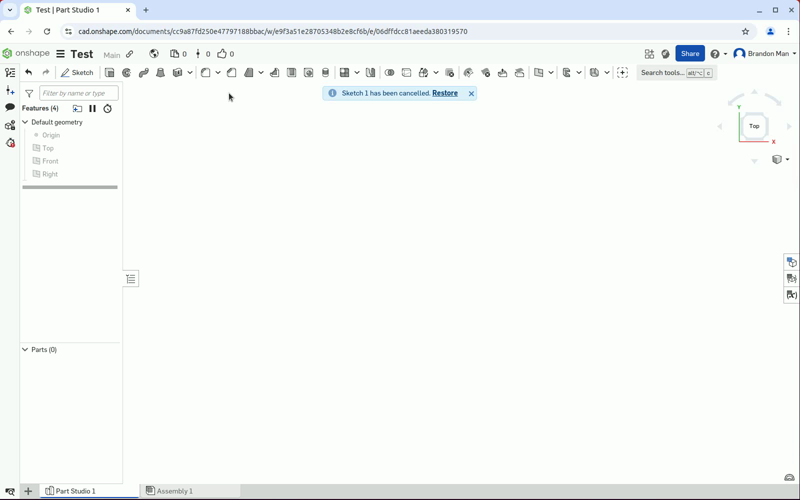
key(shift+h)
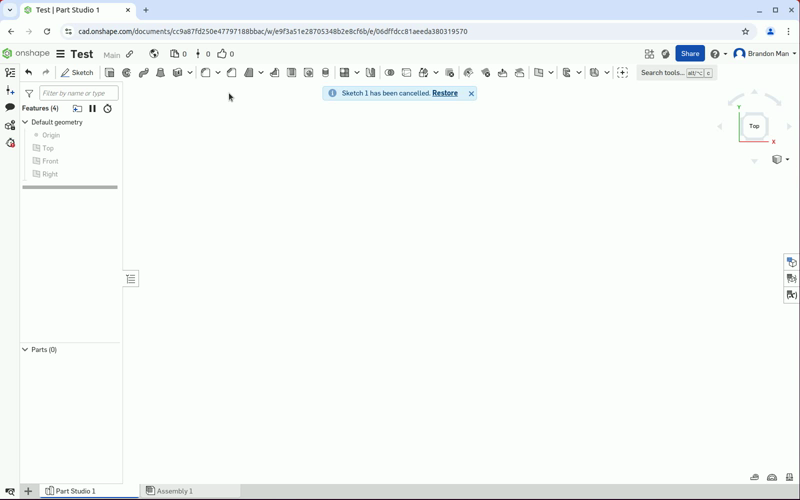
mouse_move(73, 352)
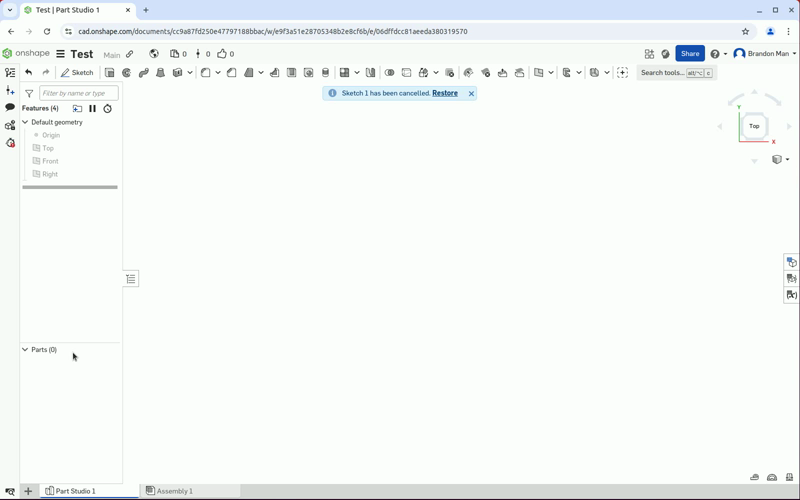
key(y)
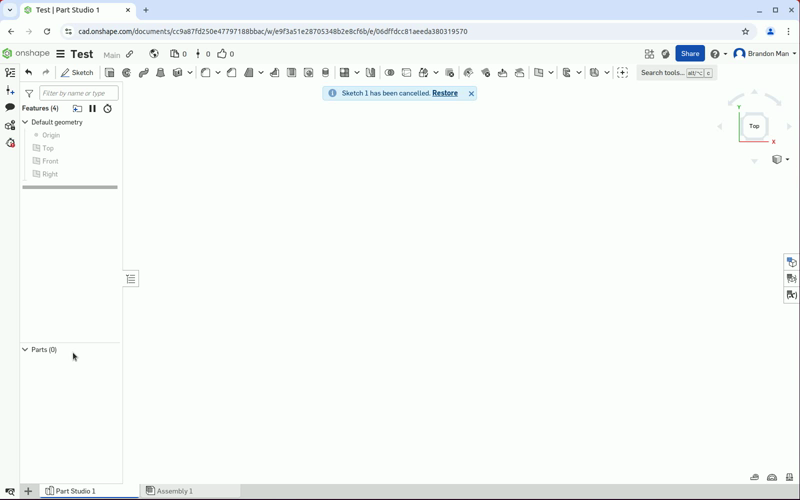
key(shift+p)
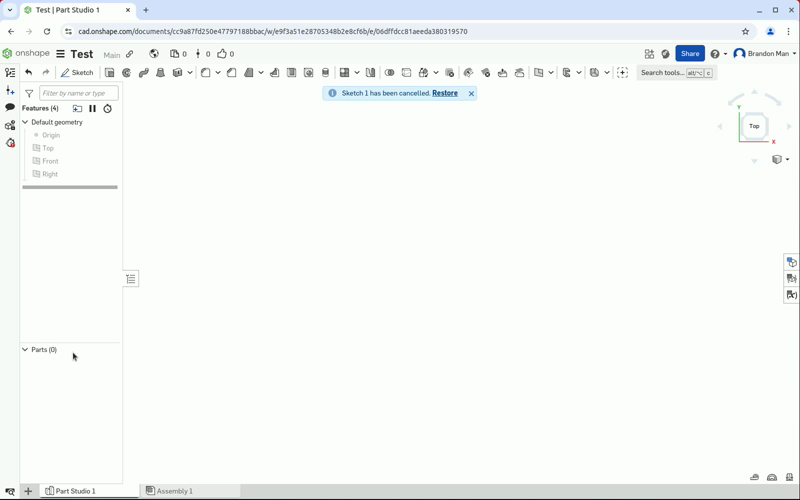
key(space)
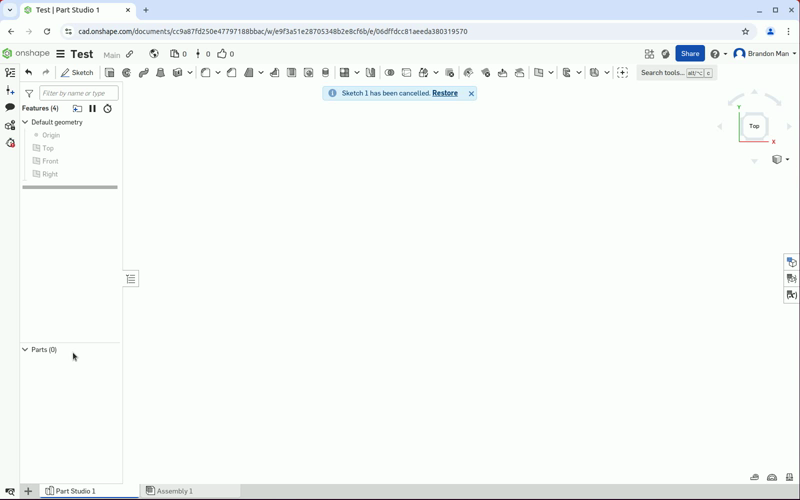
key_down(shift)
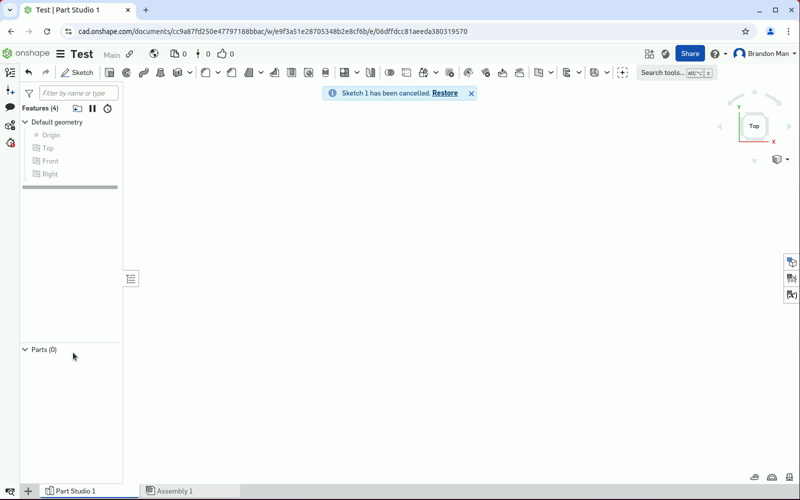
key(up)
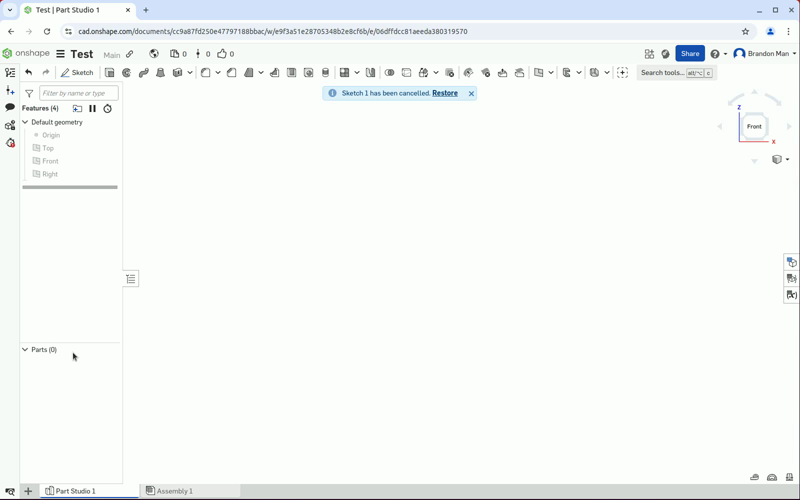
key_up(shift)
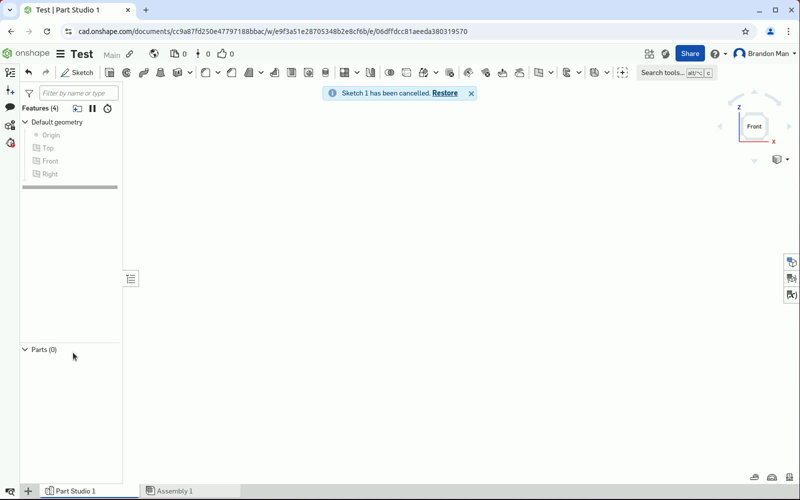
mouse_move(73, 352)
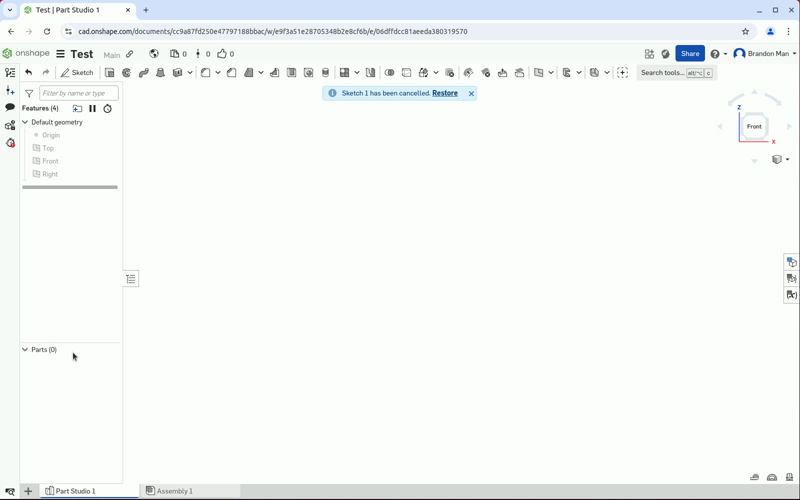
key(shift+y)
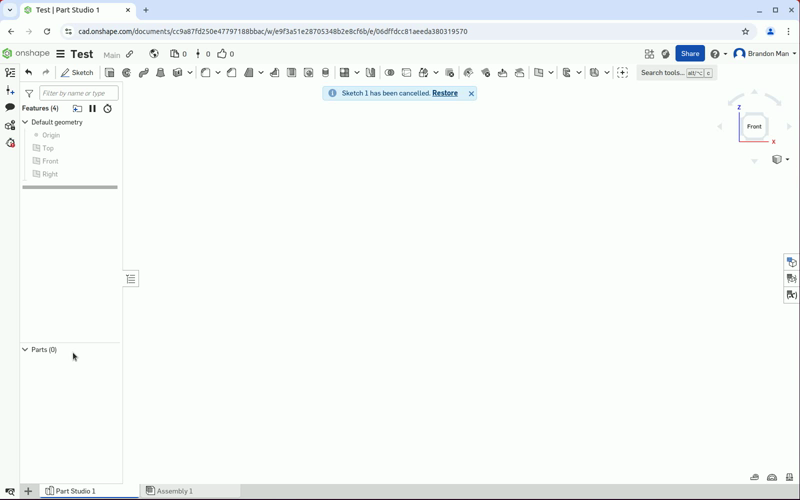
key(shift+s)
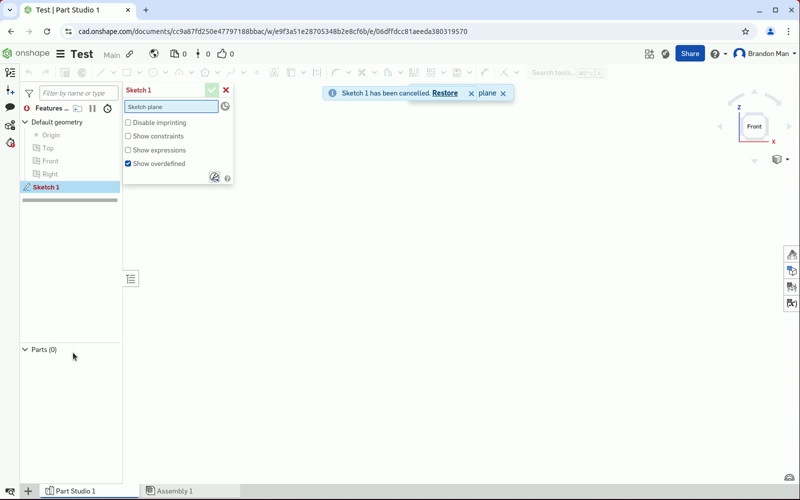
mouse_move(73, 163)
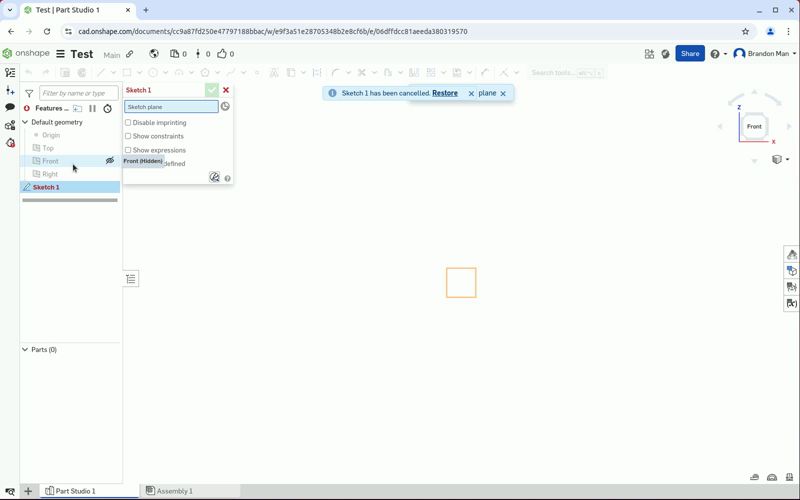
click(73, 163)
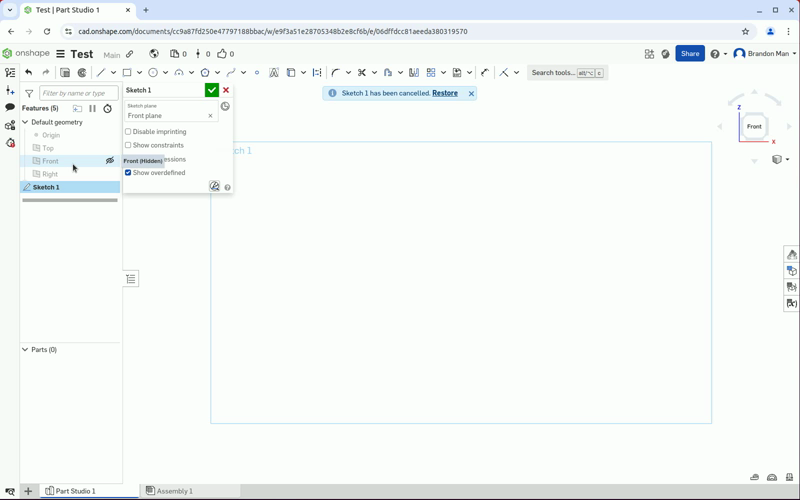
mouse_move(73, 352)
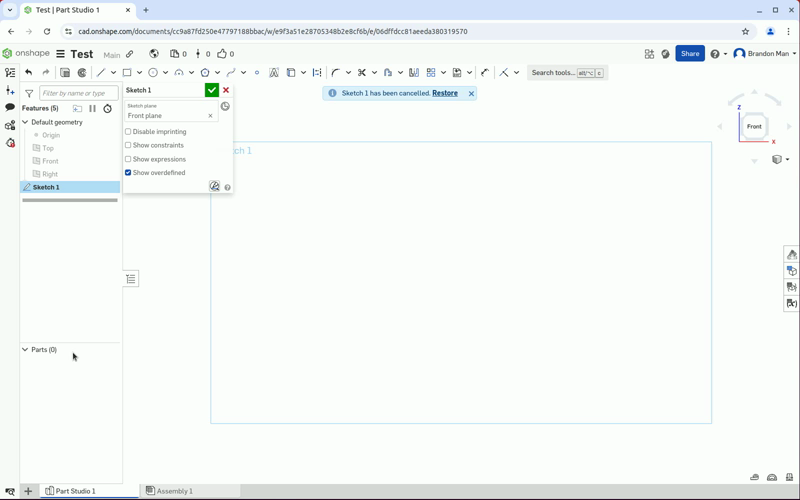
key(y)
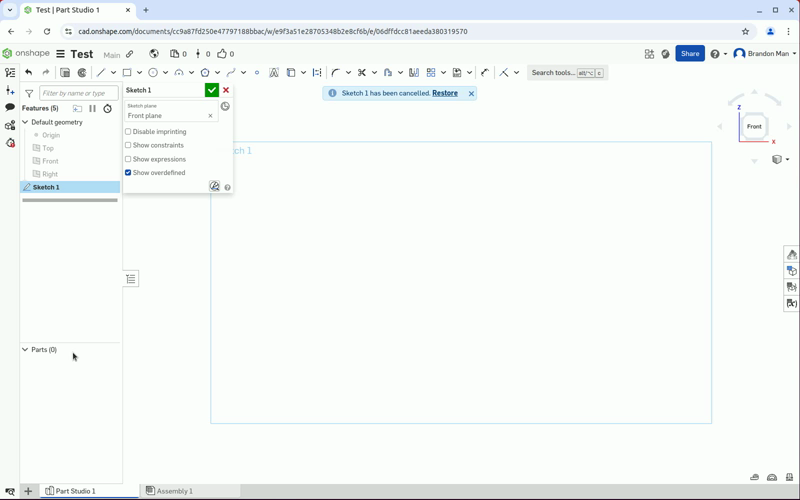
key(c)
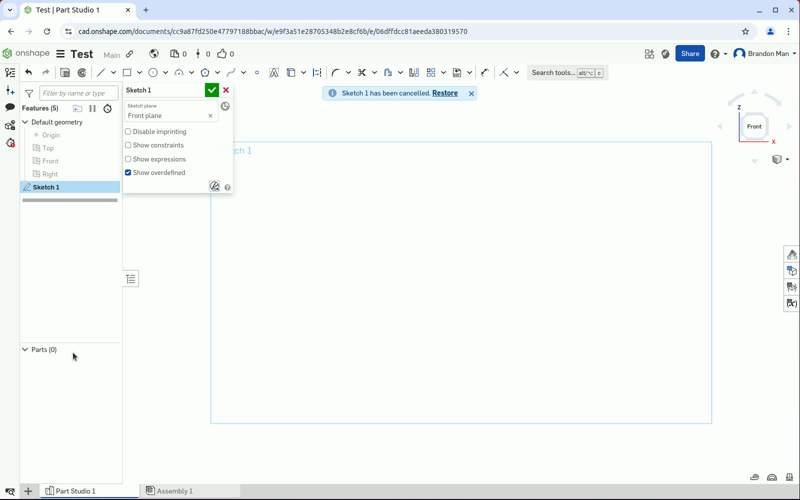
key_down(shift)
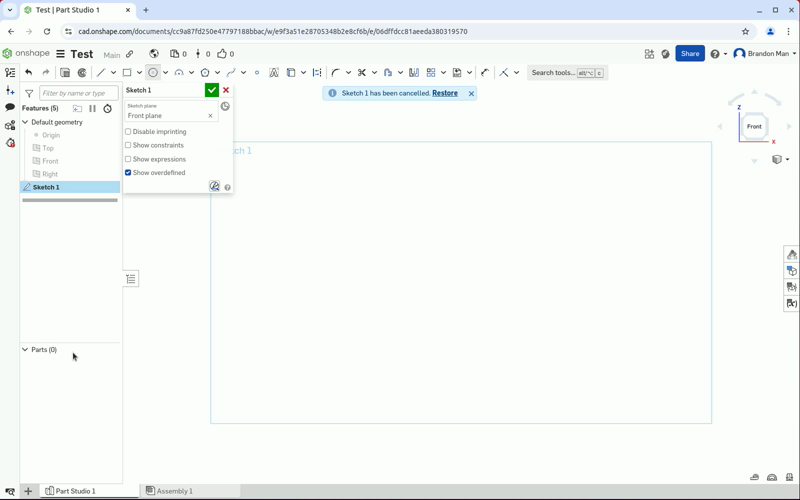
mouse_move(461, 282)
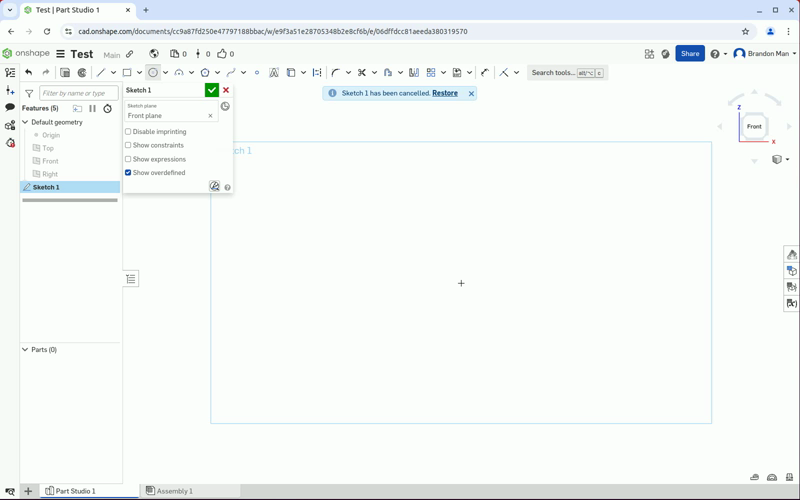
click(461, 282)
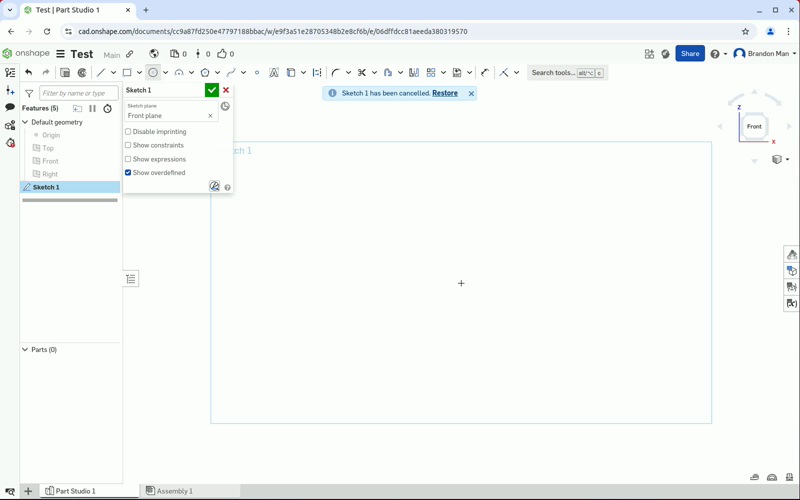
key_up(shift)
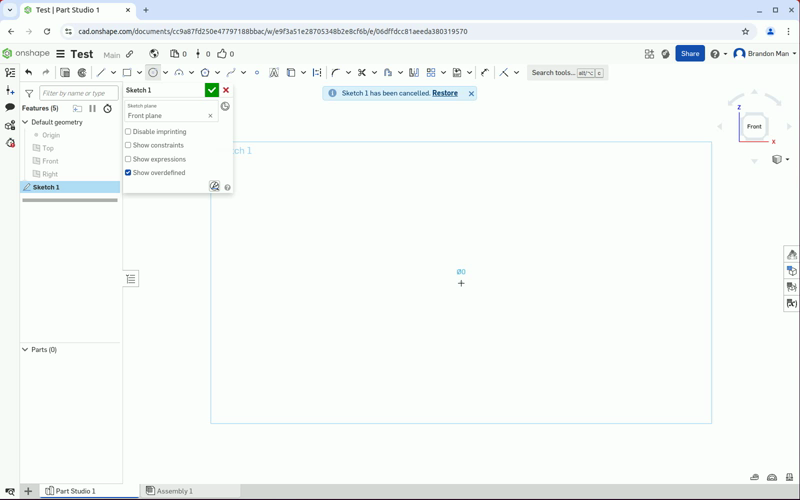
mouse_move(499, 282)
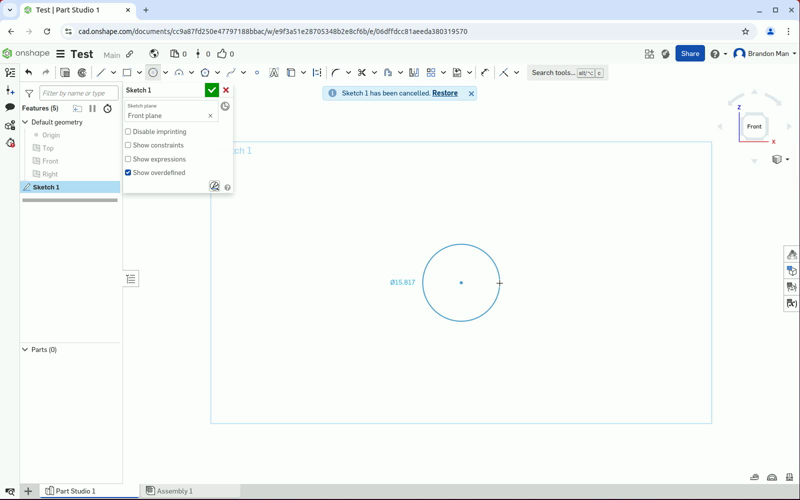
click(499, 282)
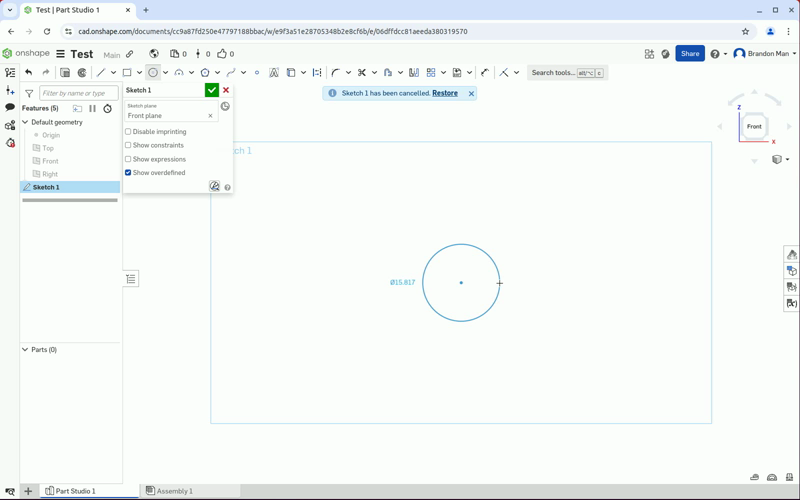
key(esc)
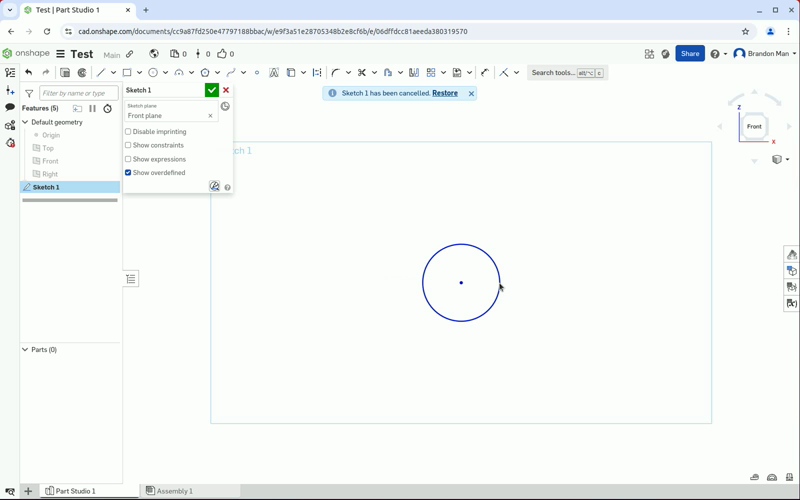
mouse_move(457, 270)
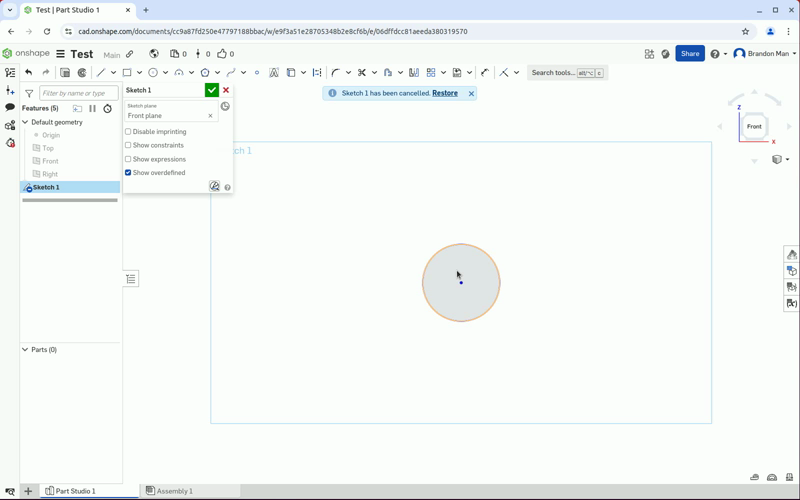
click(457, 270)
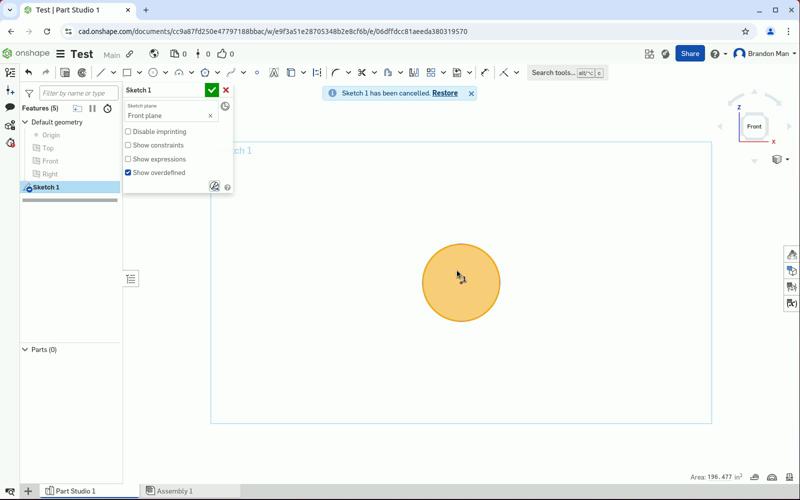
mouse_move(73, 352)
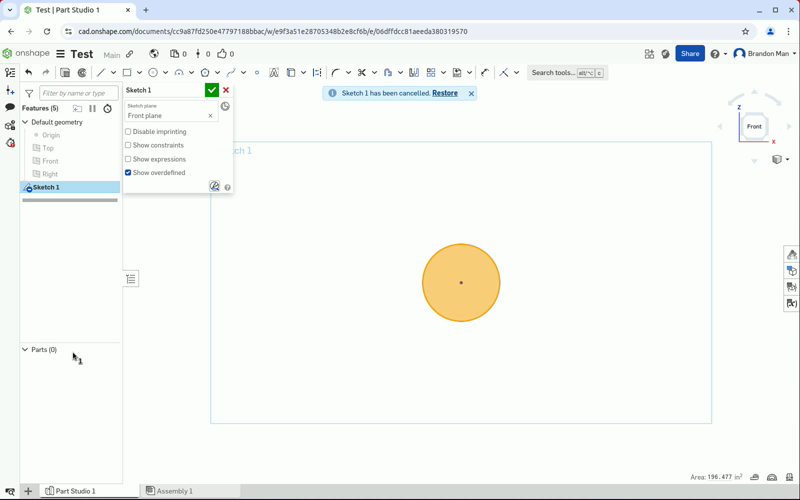
key(shift+y)
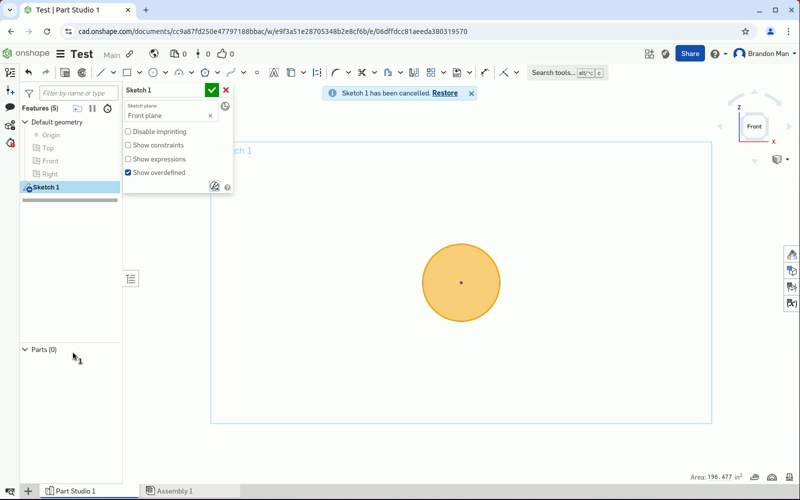
key(shift+e)
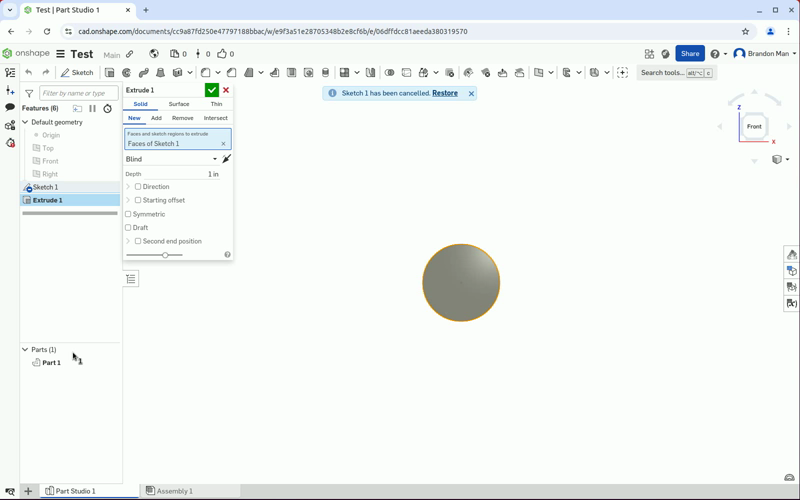
mouse_move(143, 106)
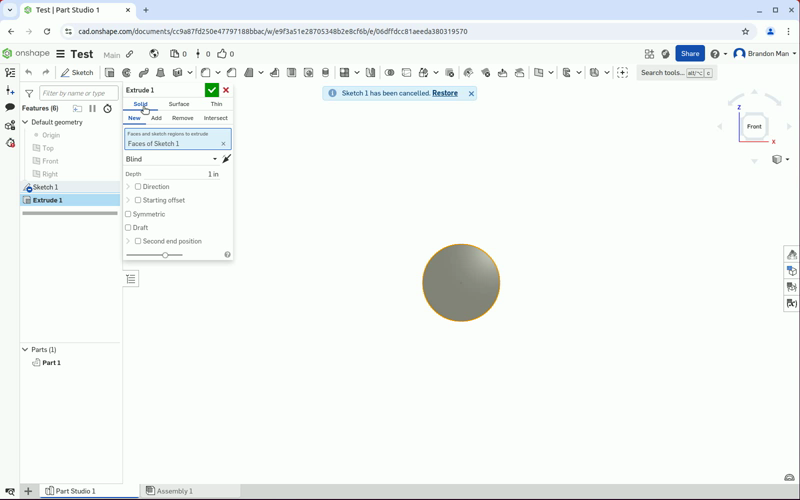
click(143, 106)
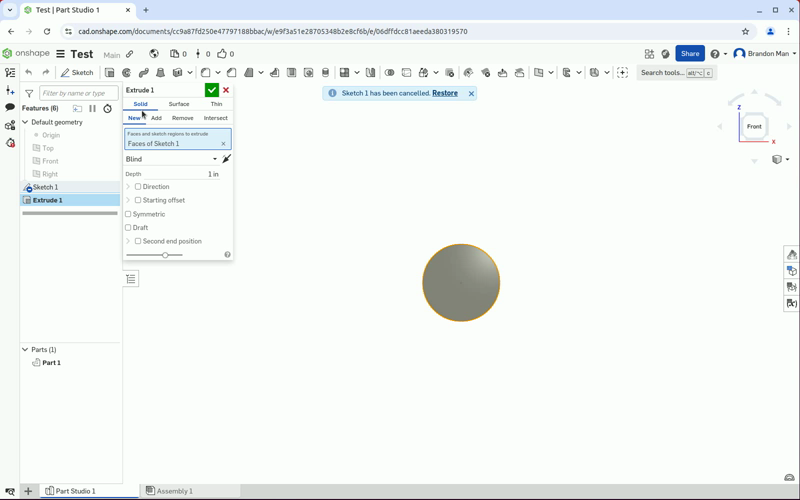
mouse_move(137, 120)
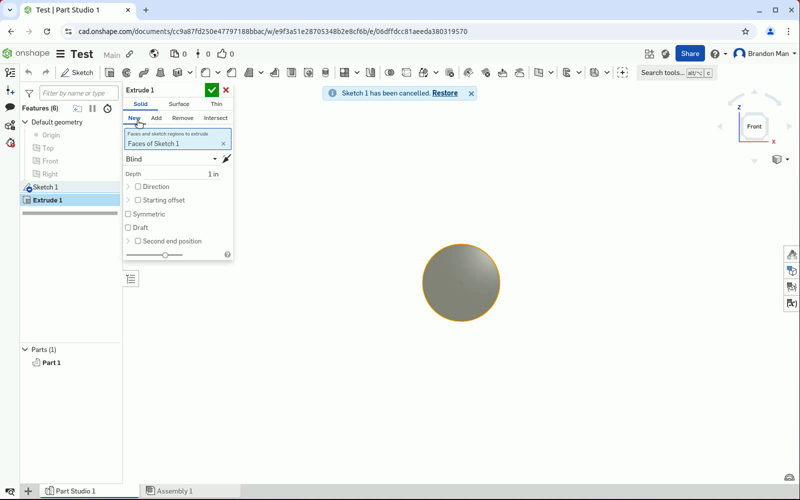
click(137, 120)
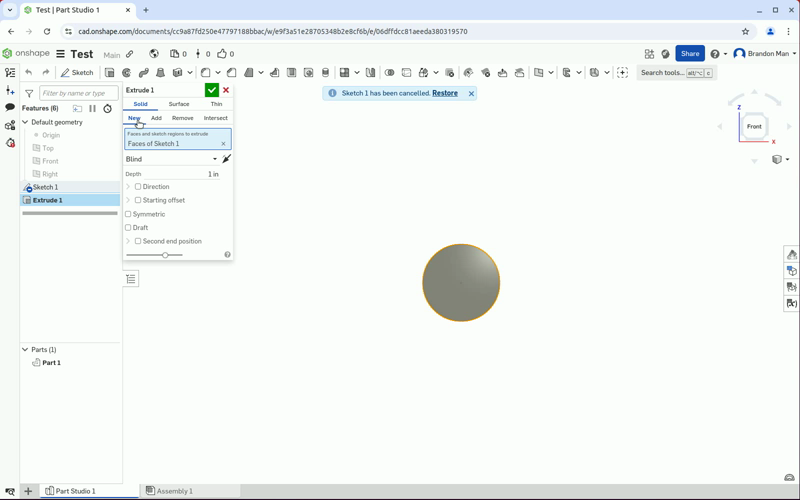
key(tab, 4)
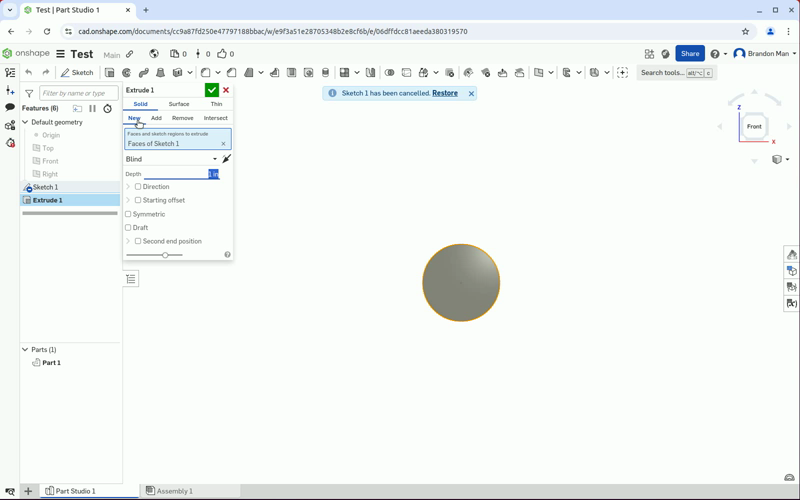
text(23.108)
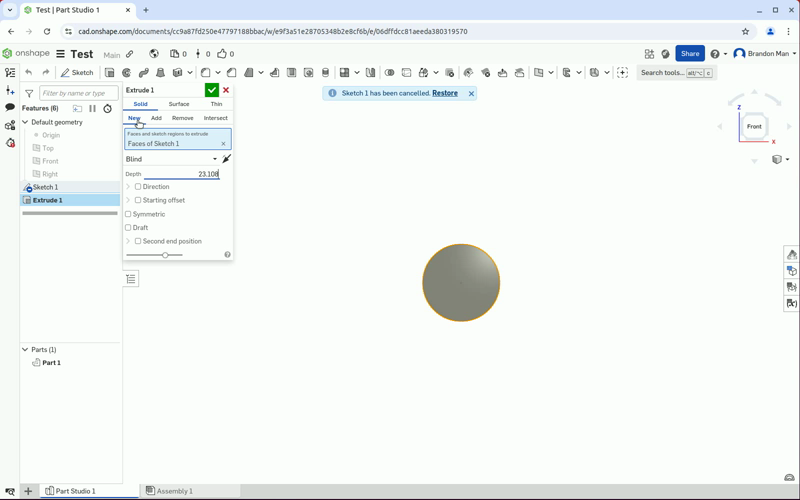
key(enter)
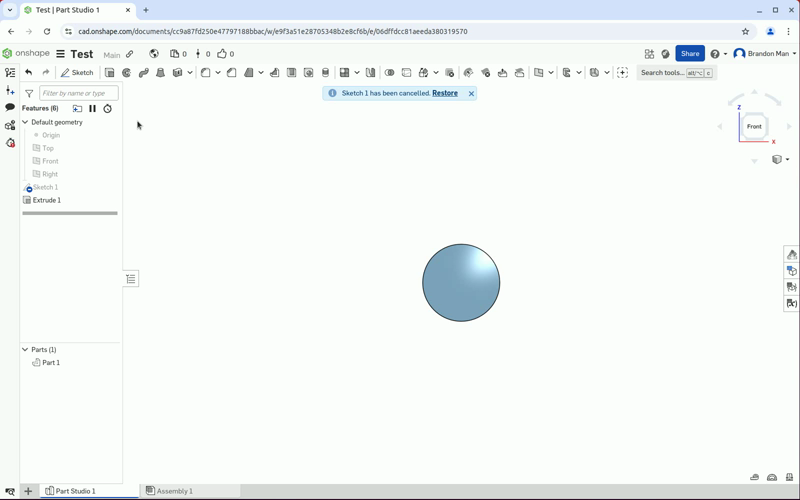
key(shift+h)
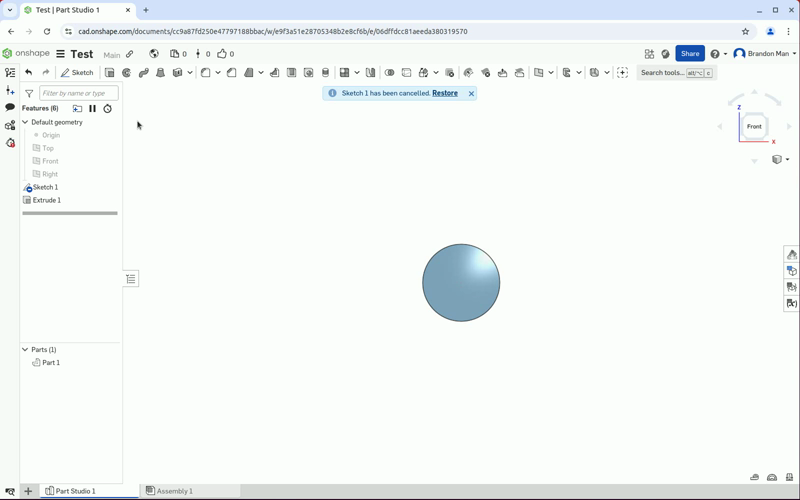
key(shift+h)
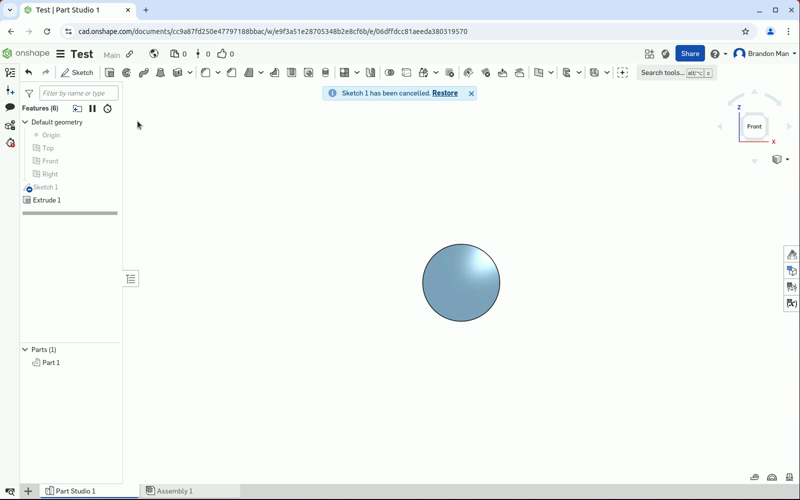
mouse_move(73, 189)
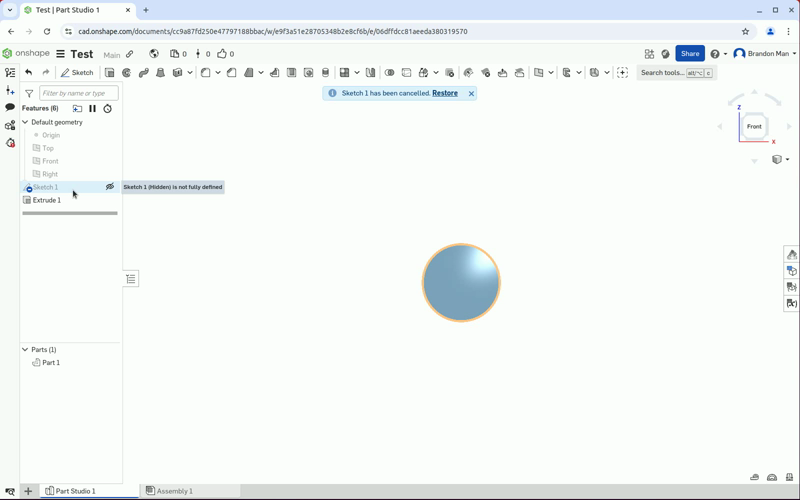
click(73, 189)
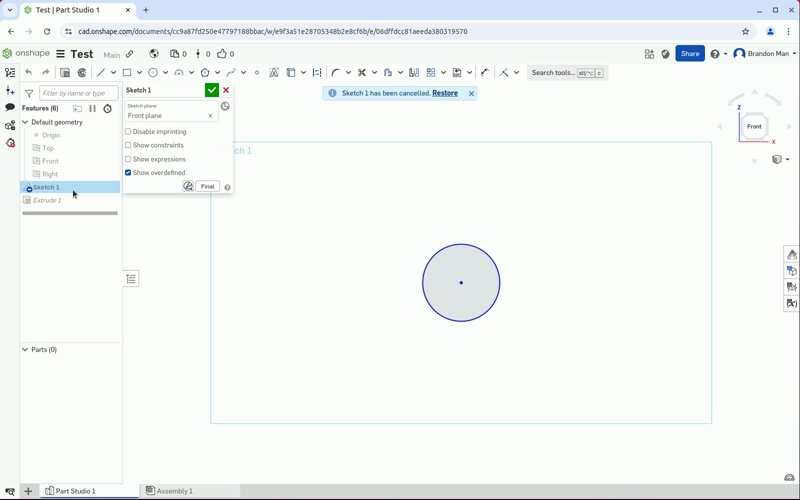
mouse_move(229, 92)
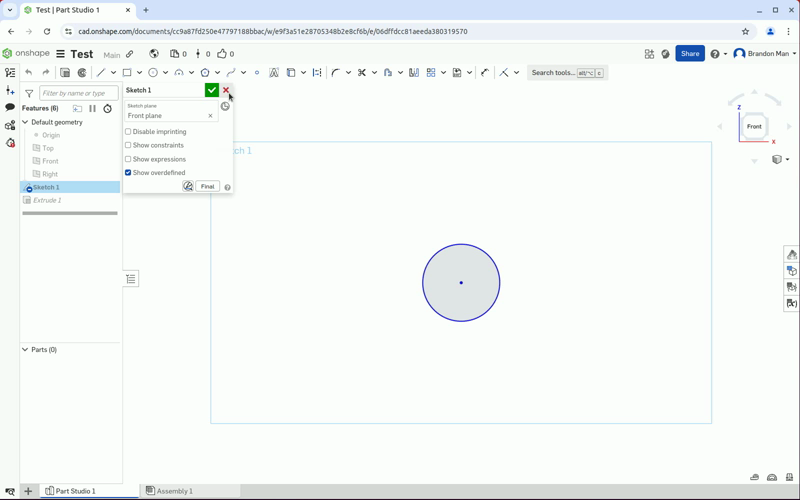
click(229, 92)
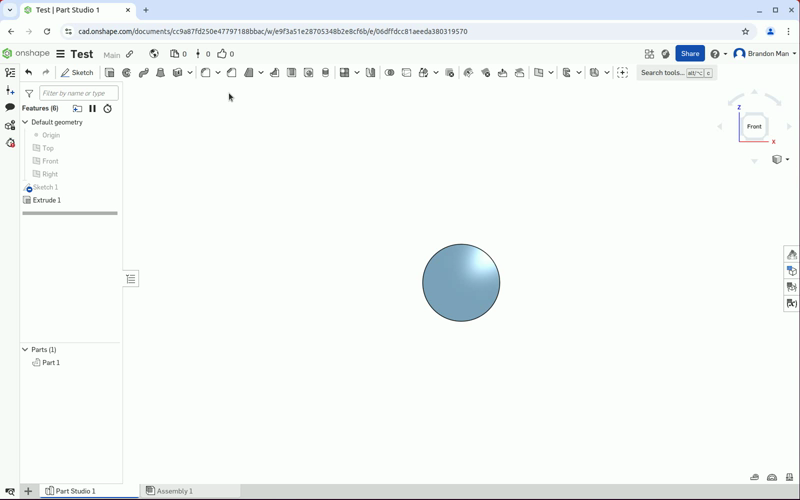
mouse_move(541, 75)
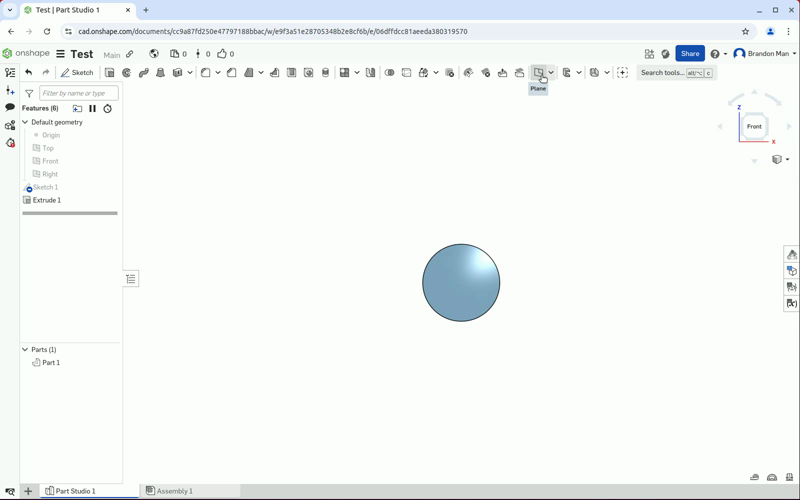
click(541, 75)
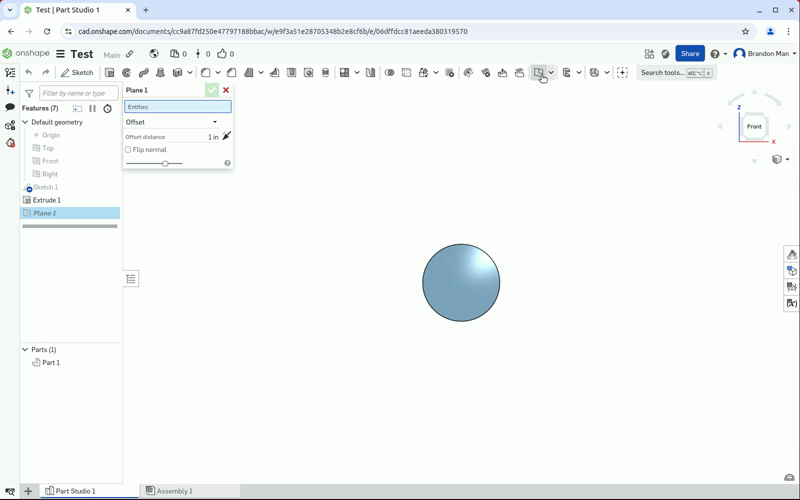
mouse_move(73, 163)
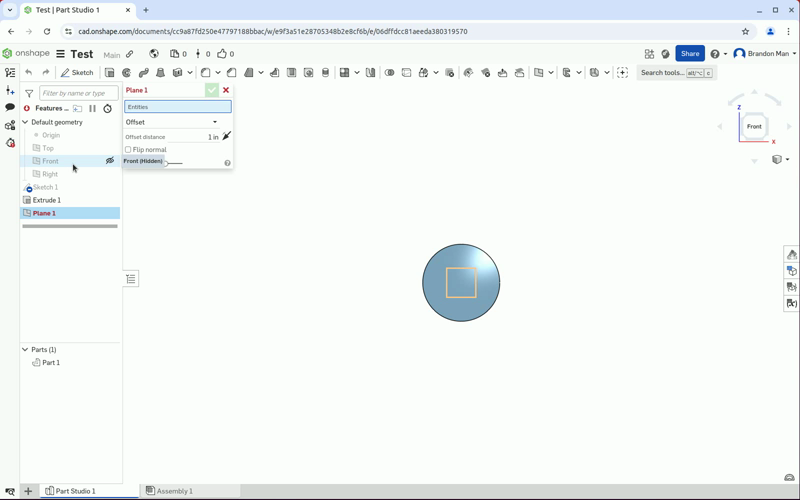
click(73, 163)
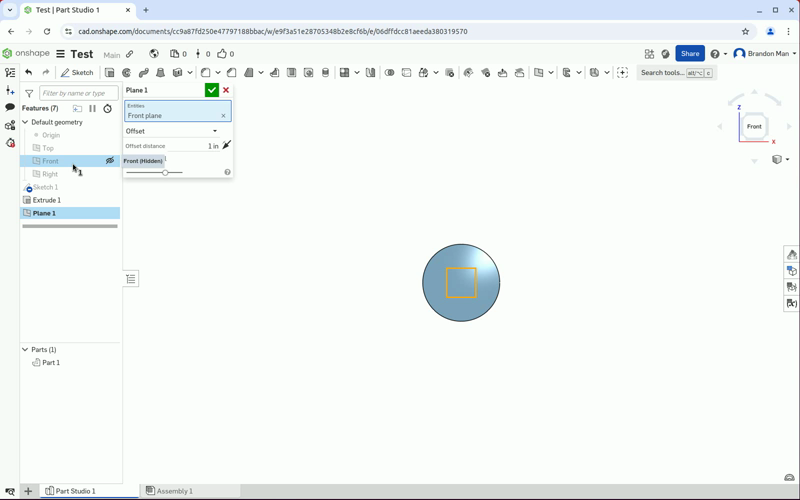
key(tab, 2)
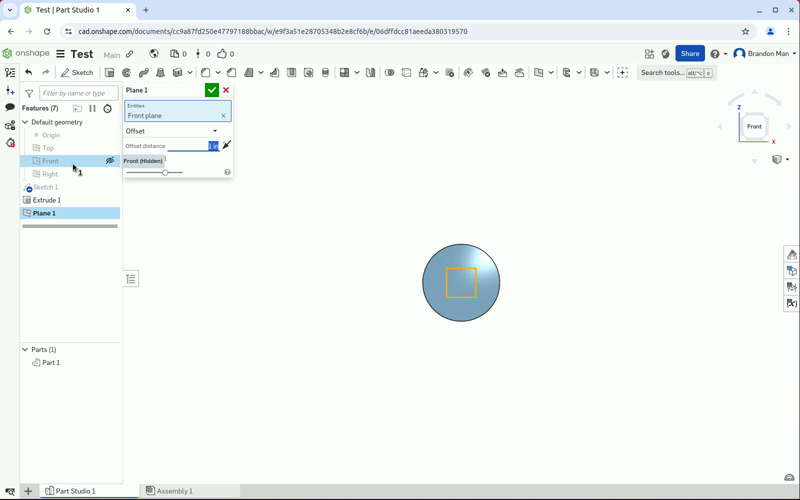
text(23.108)
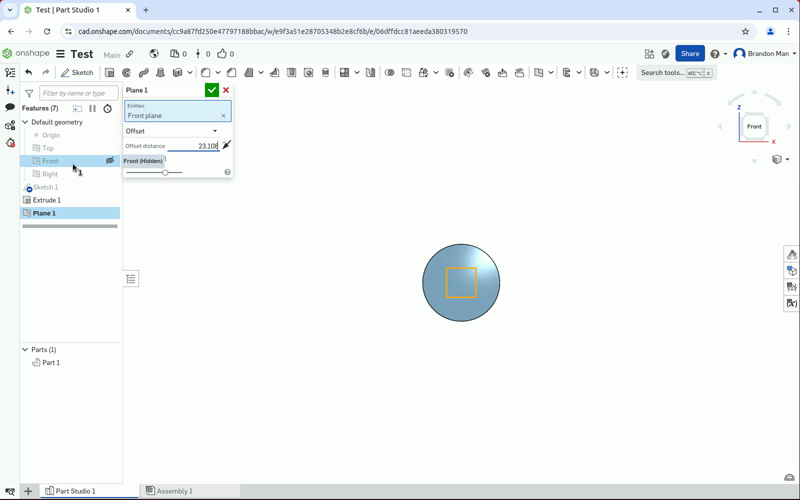
key(enter, 2)
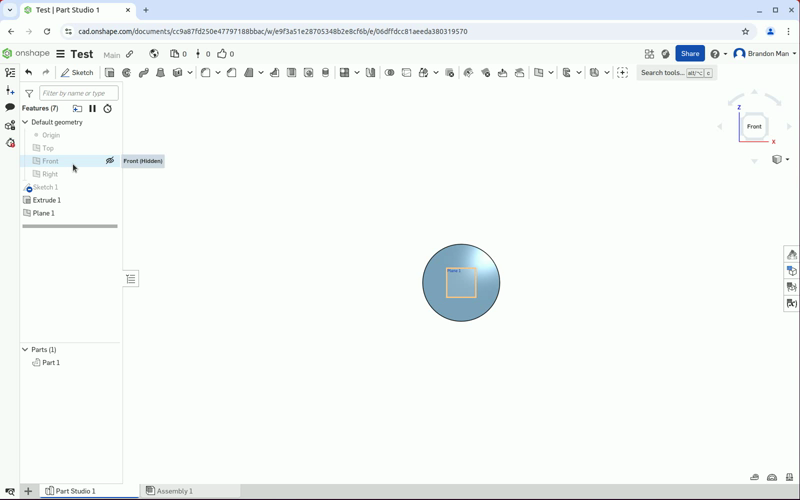
key(shift+s)
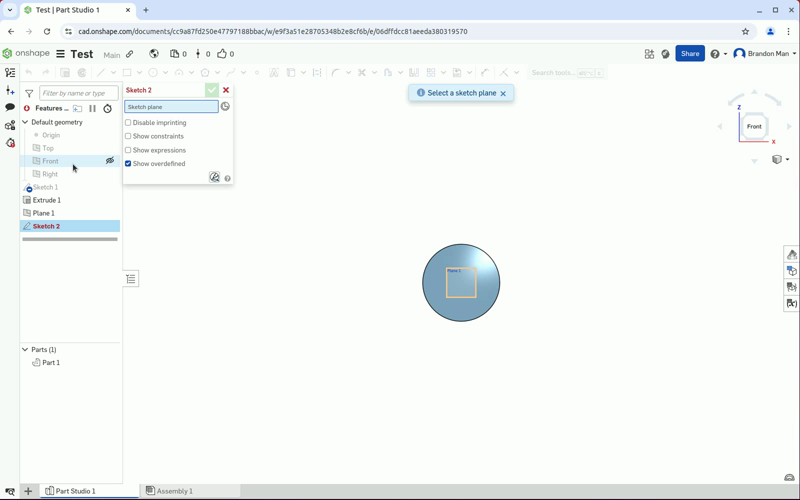
mouse_move(73, 215)
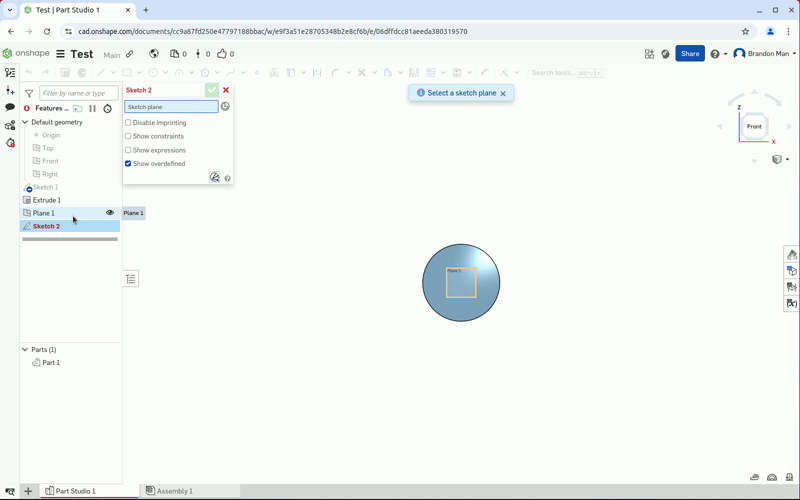
click(73, 215)
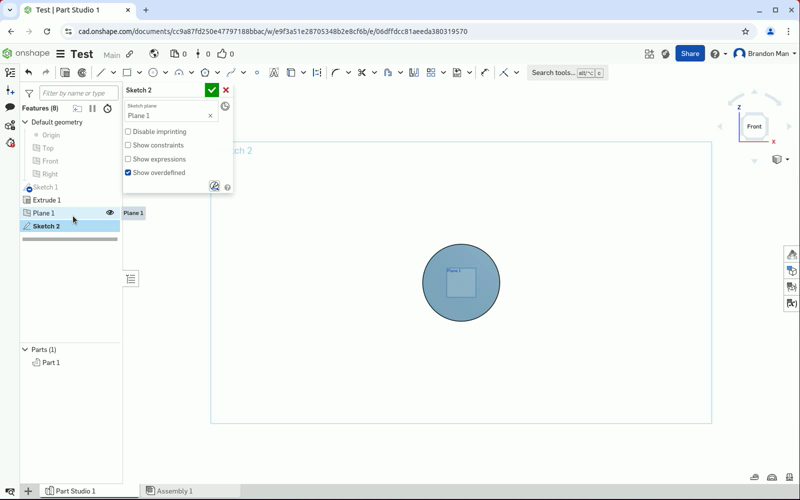
mouse_move(73, 352)
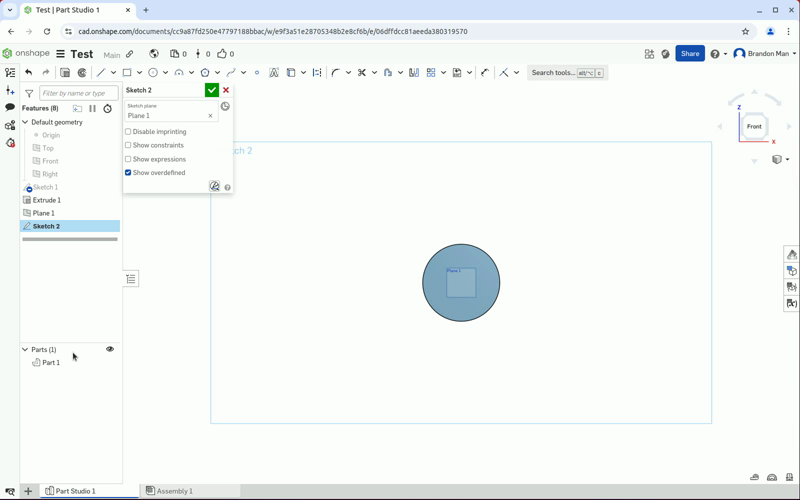
key(y)
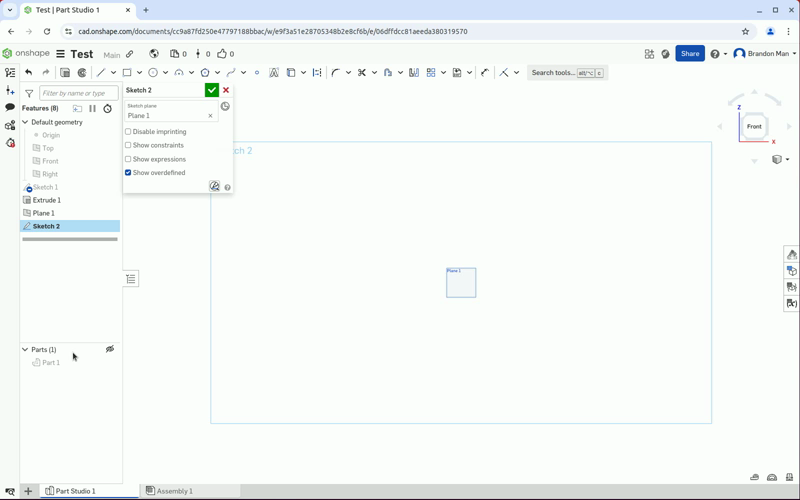
key(c)
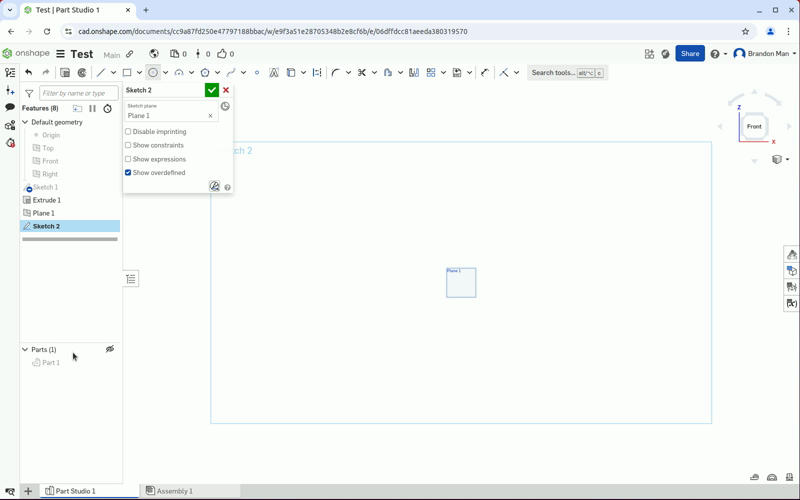
key_down(shift)
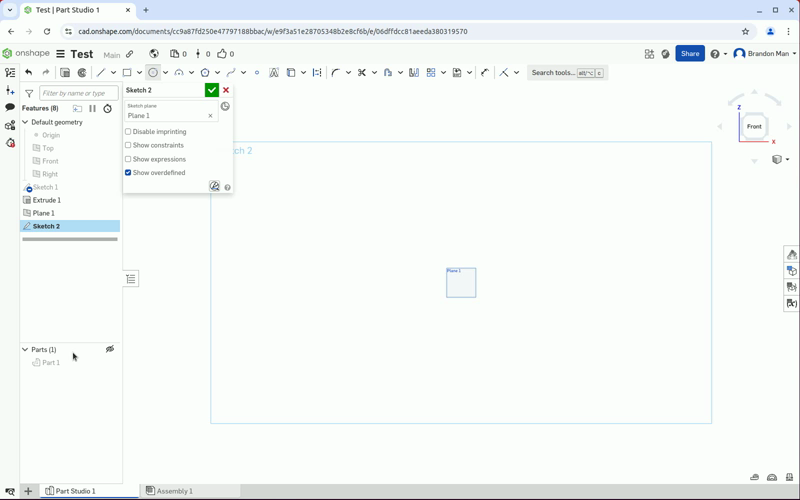
mouse_move(460, 282)
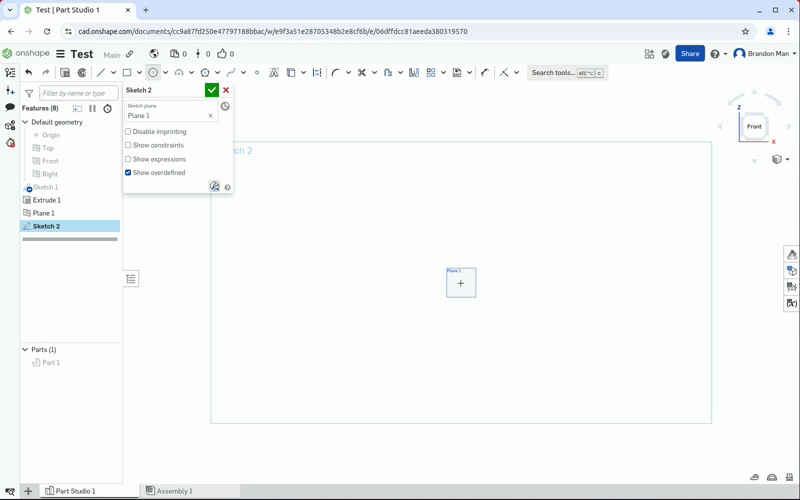
click(460, 282)
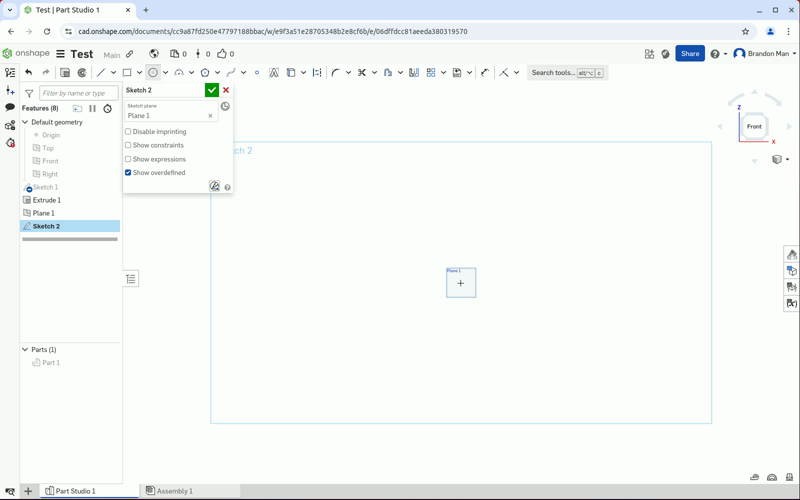
key_up(shift)
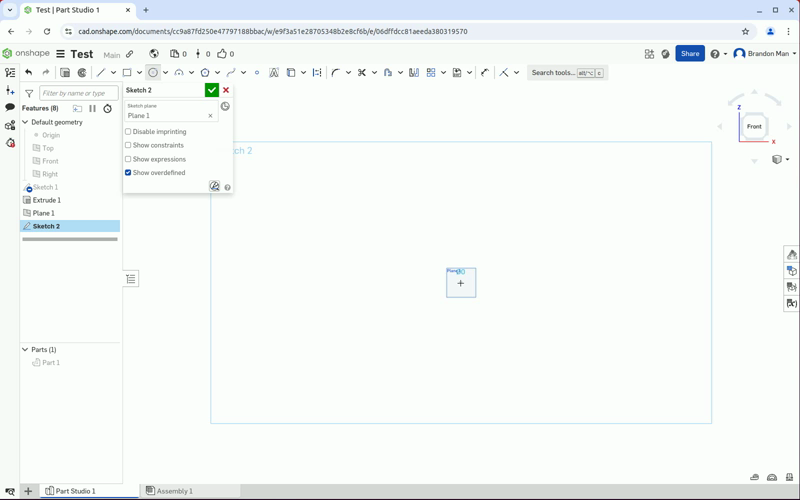
mouse_move(472, 282)
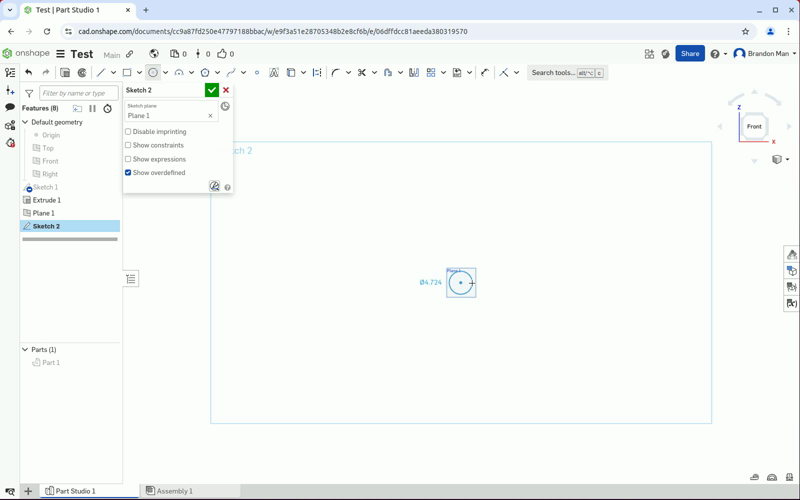
click(472, 282)
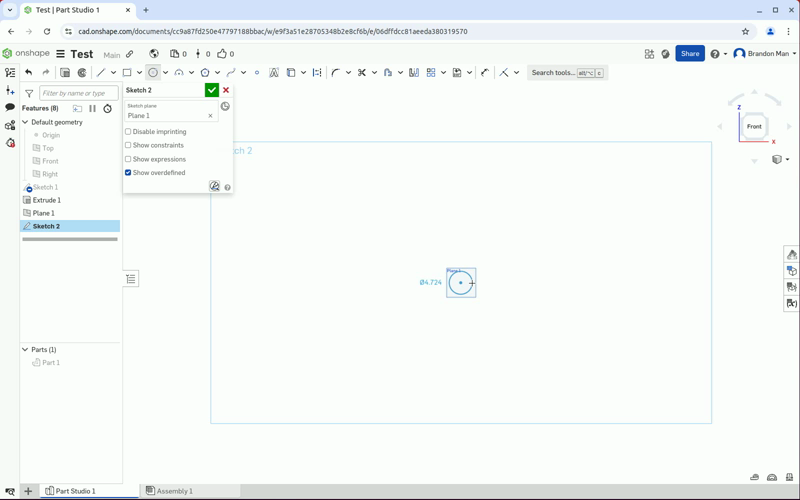
key(esc)
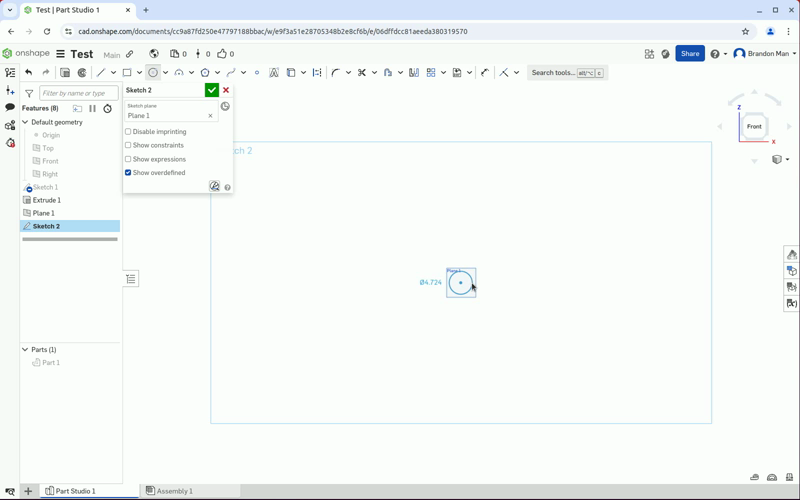
mouse_move(452, 275)
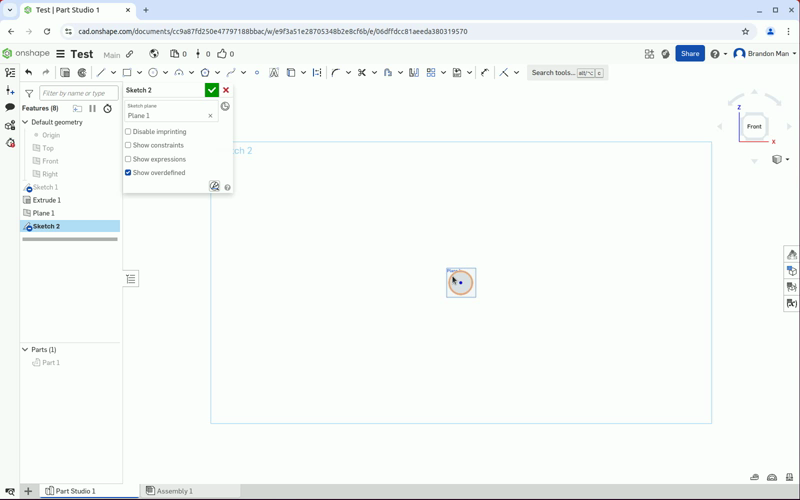
scroll(6)
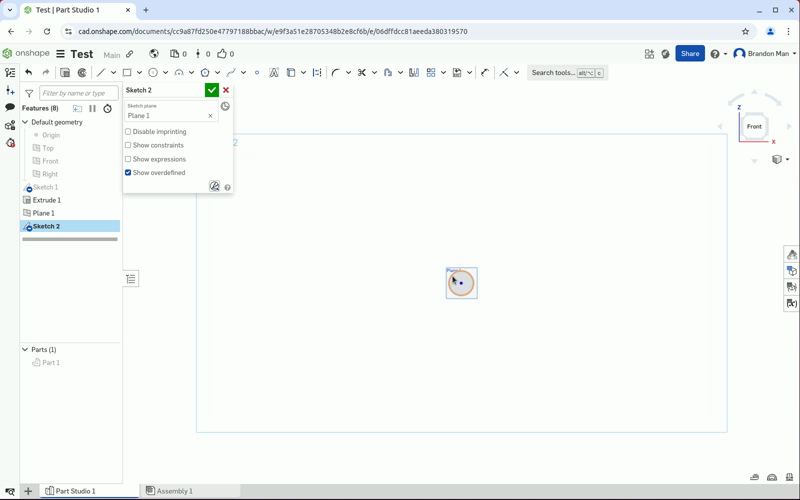
scroll(6)
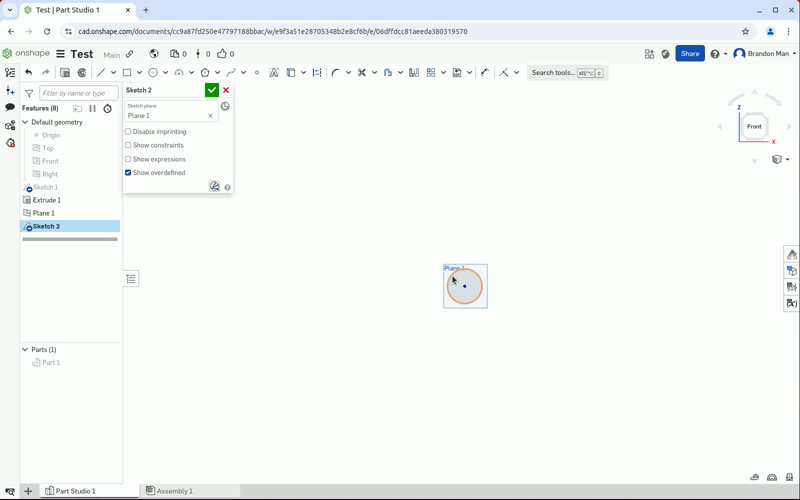
scroll(6)
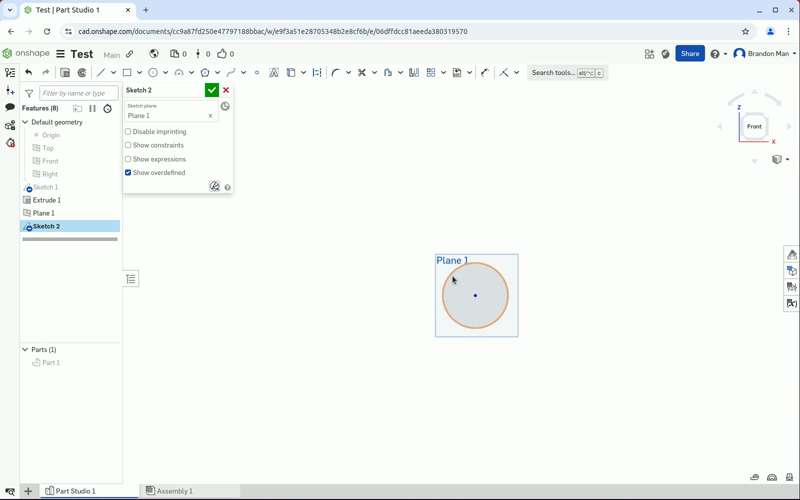
scroll(6)
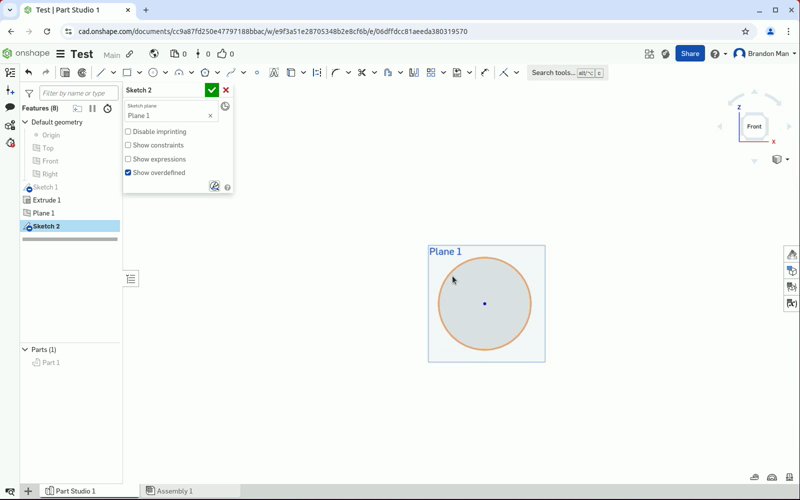
scroll(6)
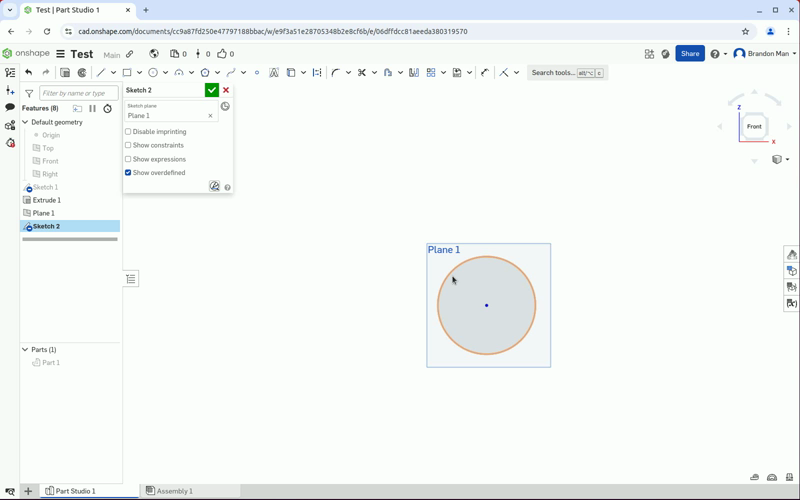
scroll(6)
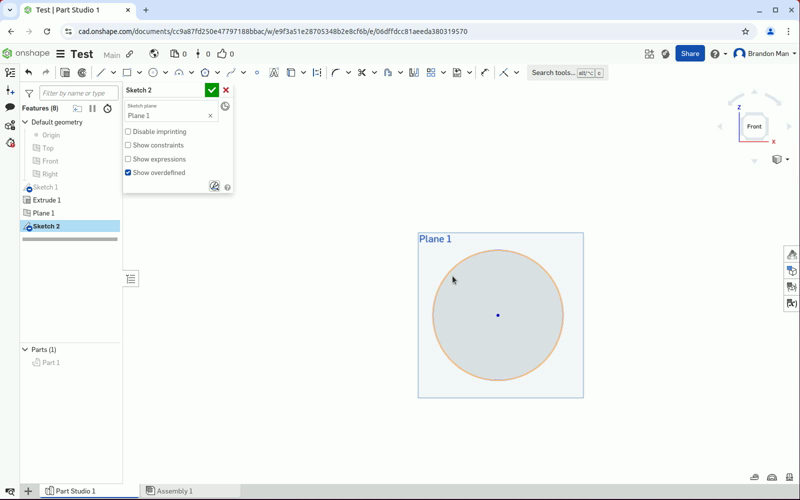
scroll(6)
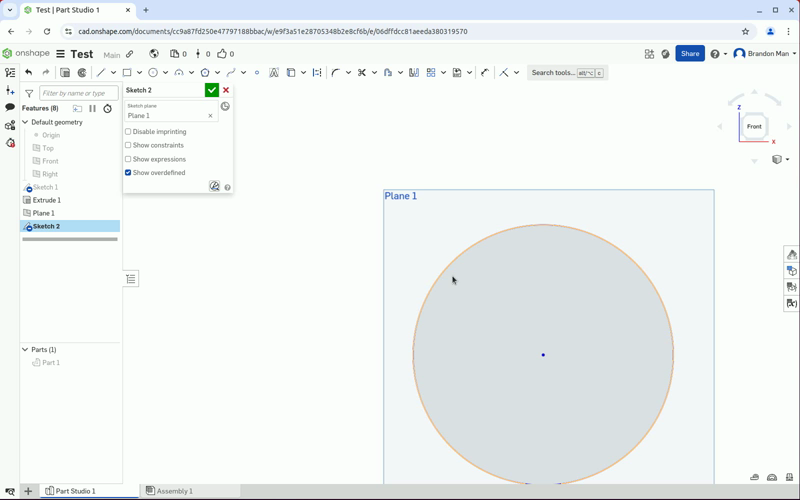
click(452, 275)
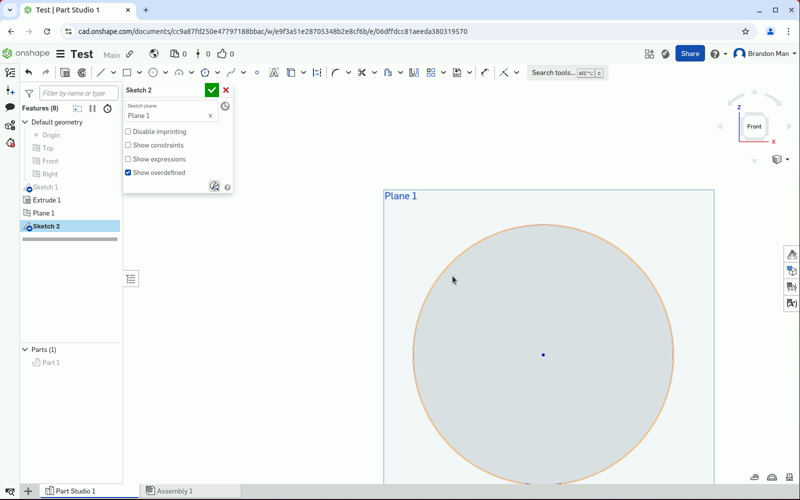
scroll(-6)
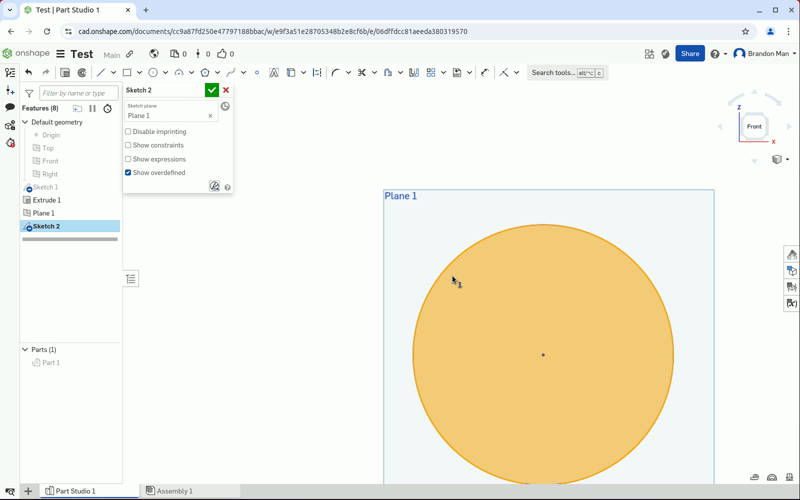
scroll(-6)
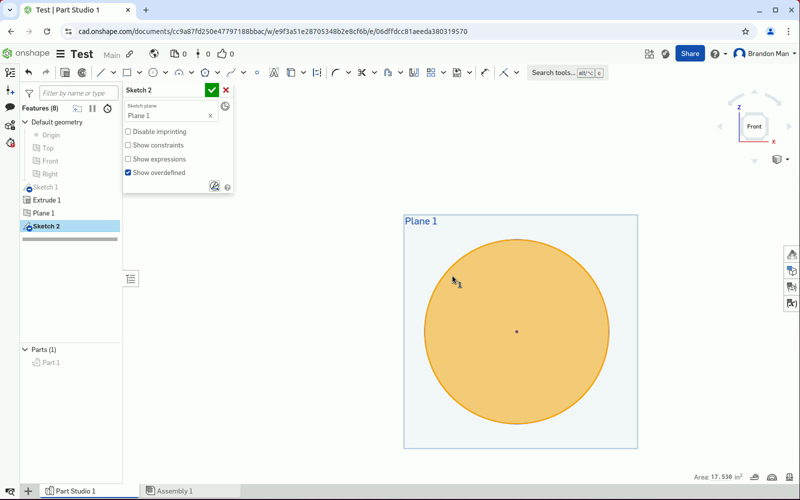
scroll(-6)
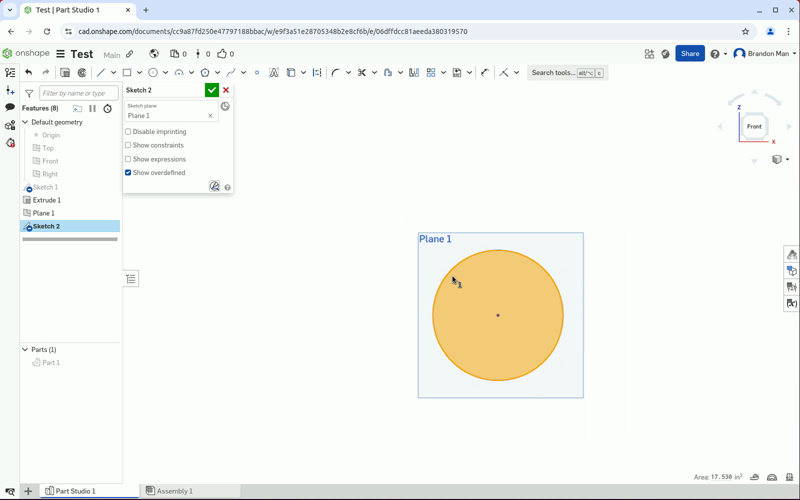
scroll(-6)
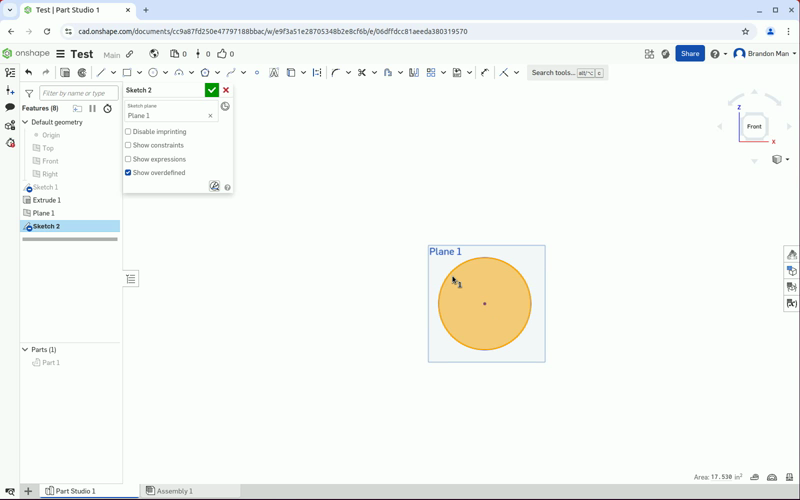
scroll(-6)
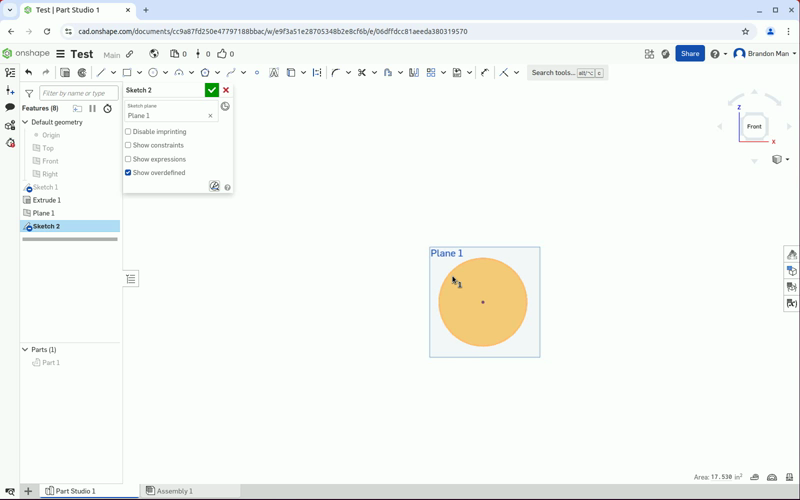
scroll(-6)
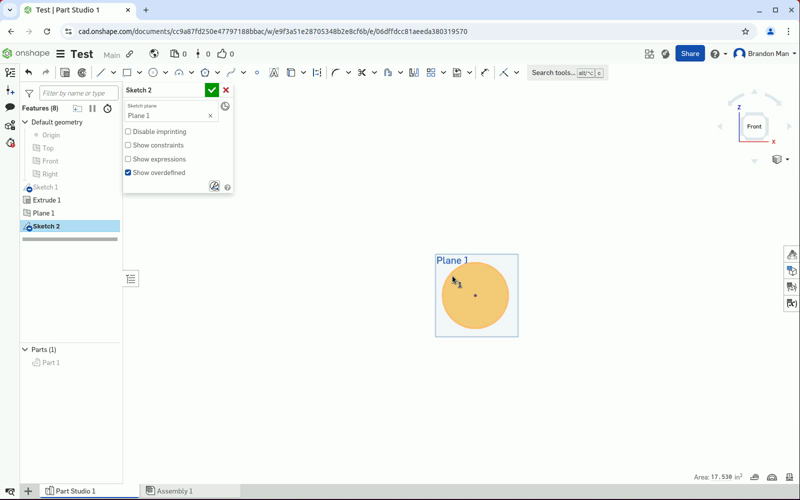
scroll(-6)
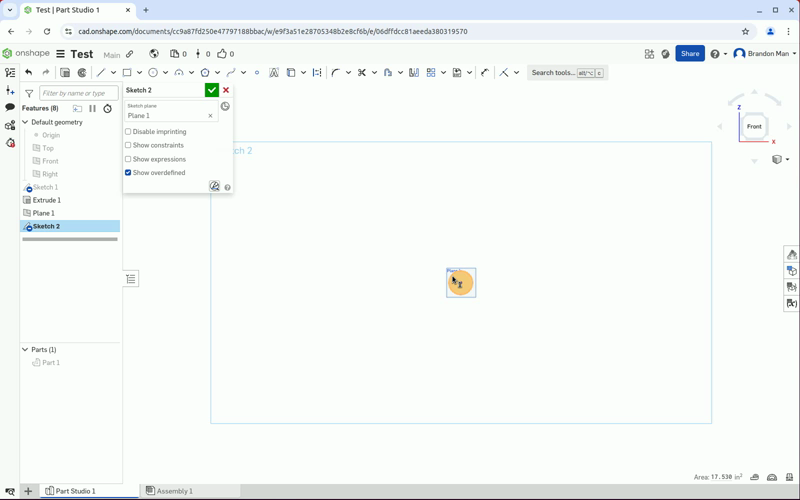
mouse_move(73, 352)
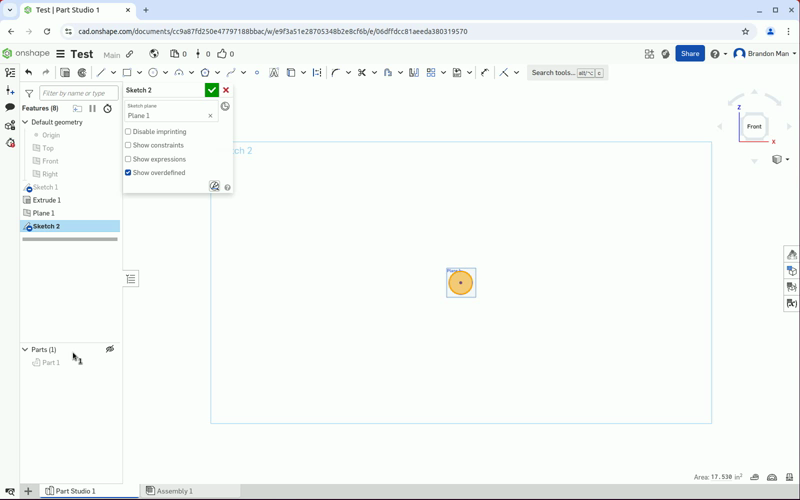
key(shift+y)
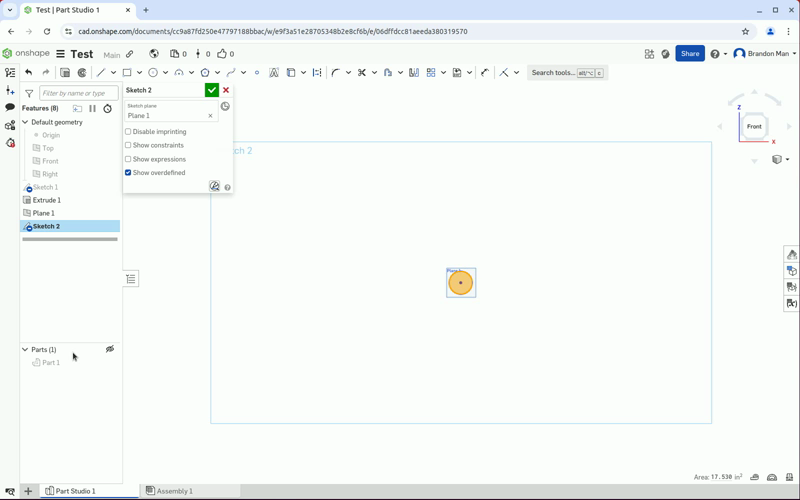
key(shift+e)
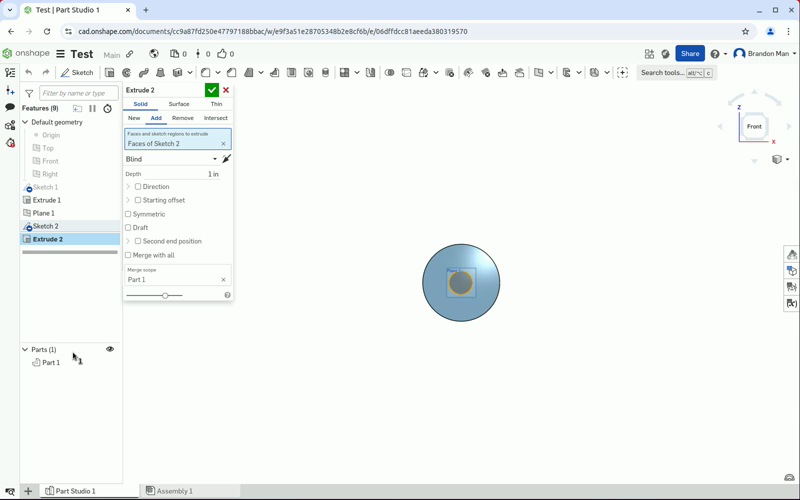
mouse_move(143, 106)
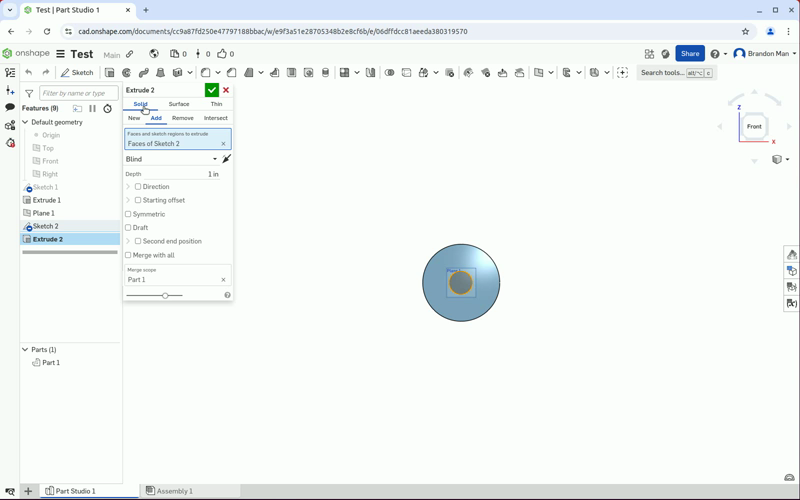
click(143, 106)
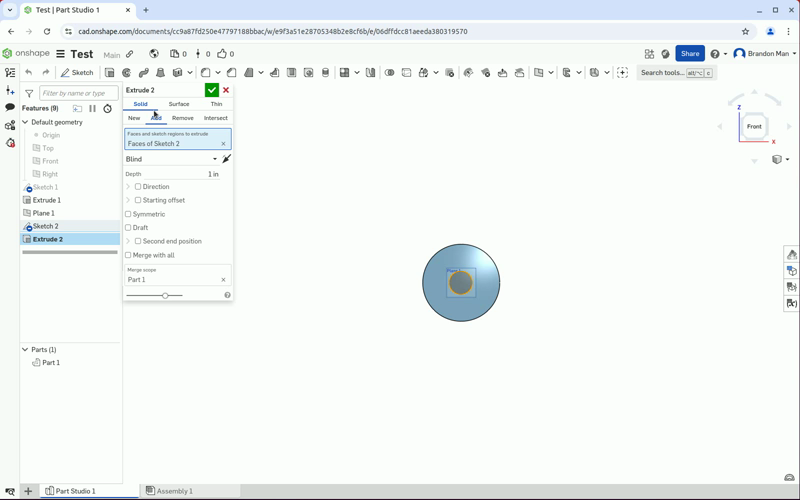
mouse_move(186, 120)
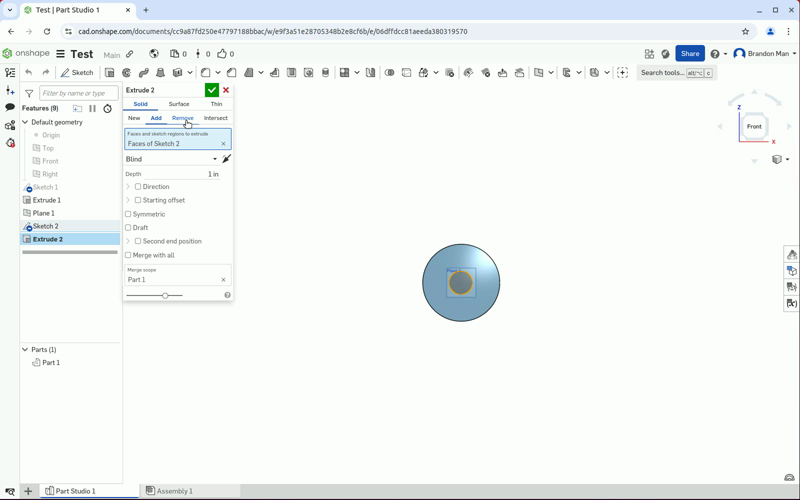
click(186, 120)
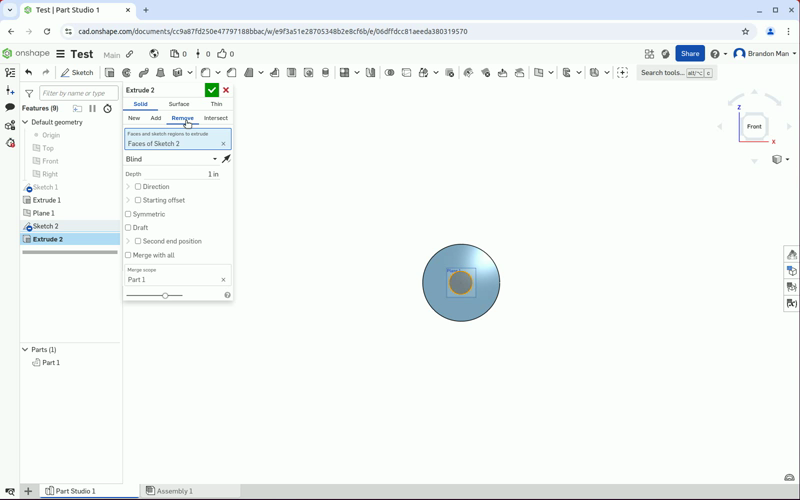
key(tab, 4)
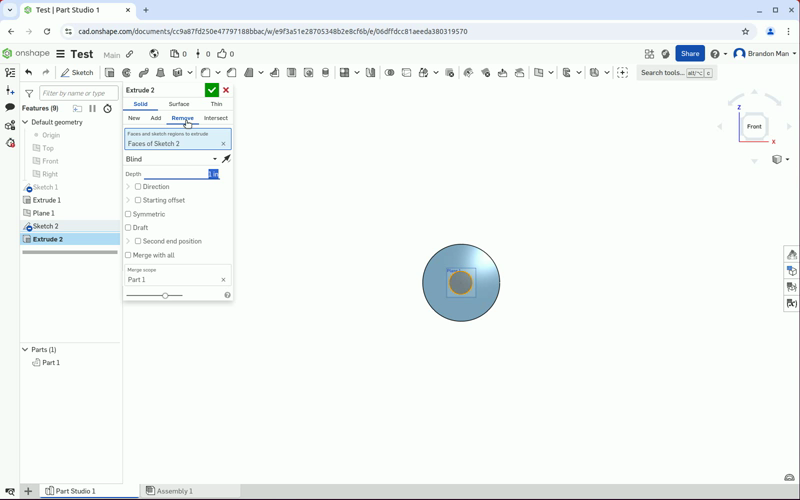
text(15.405)
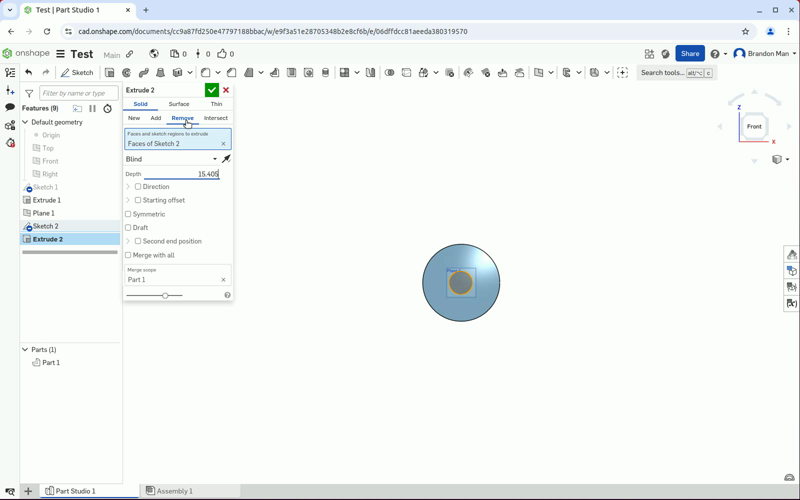
key(tab, 6)
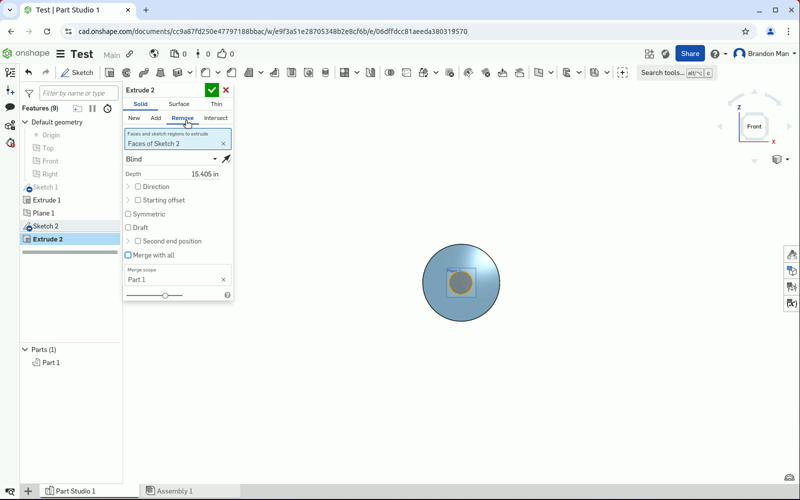
key(space)
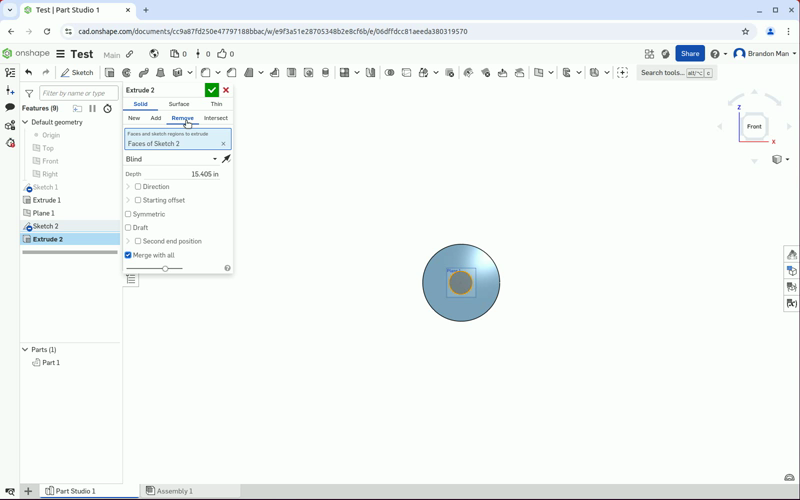
key(enter)
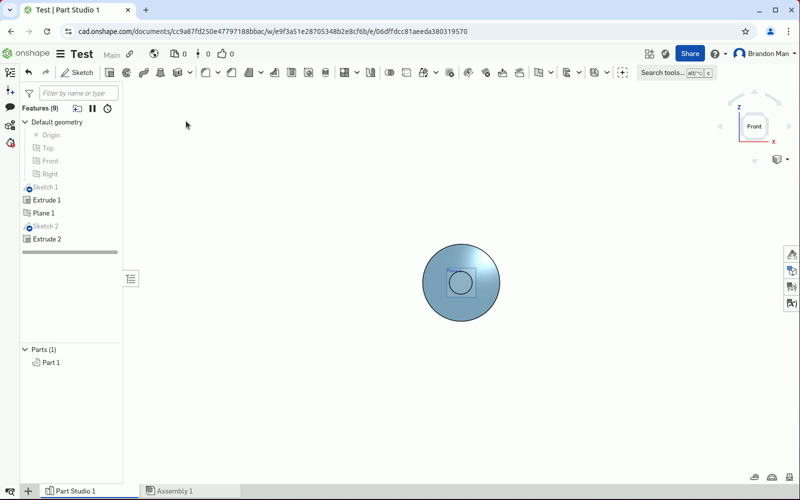
key(shift+h)
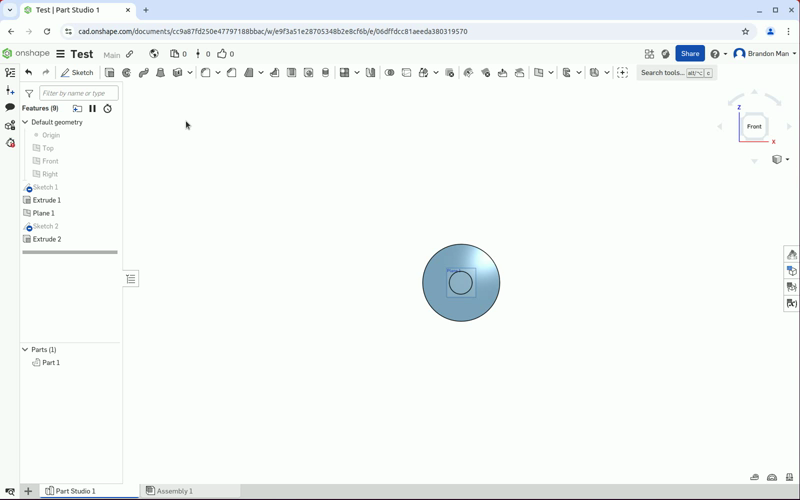
key(shift+h)
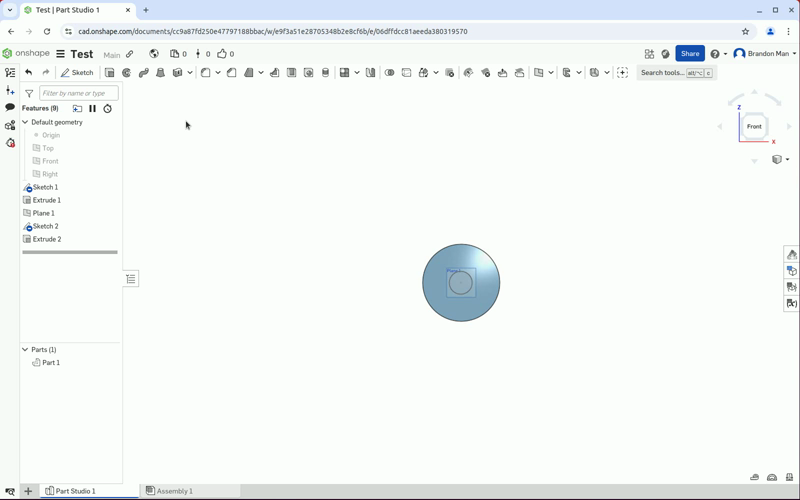
key(shift+7)
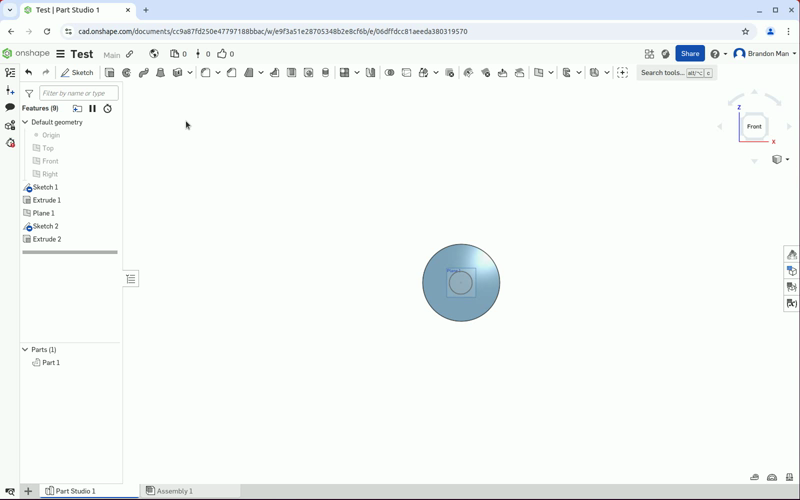
key(left, 2)
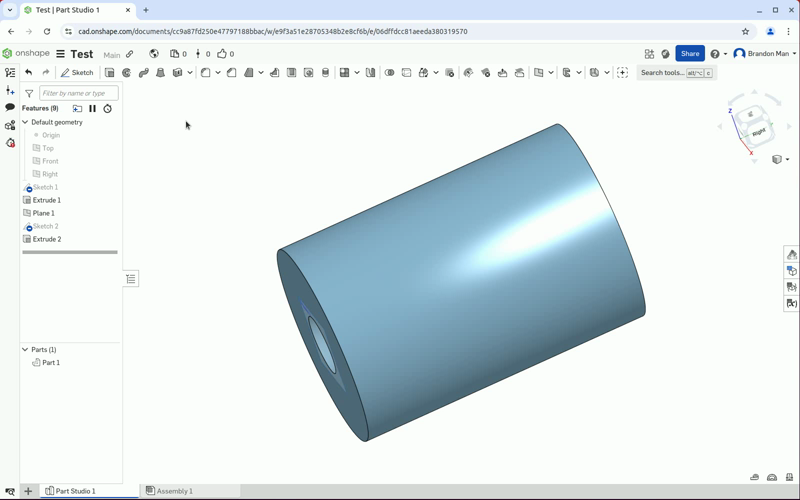
key(down, 2)
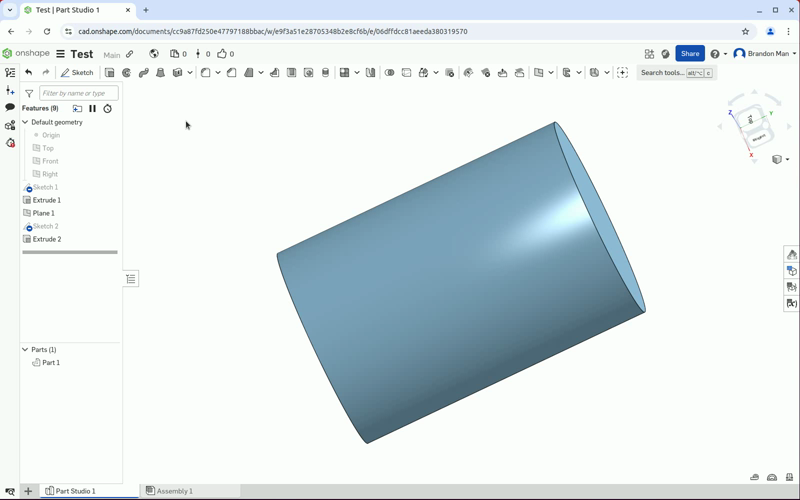
key(up, 2)
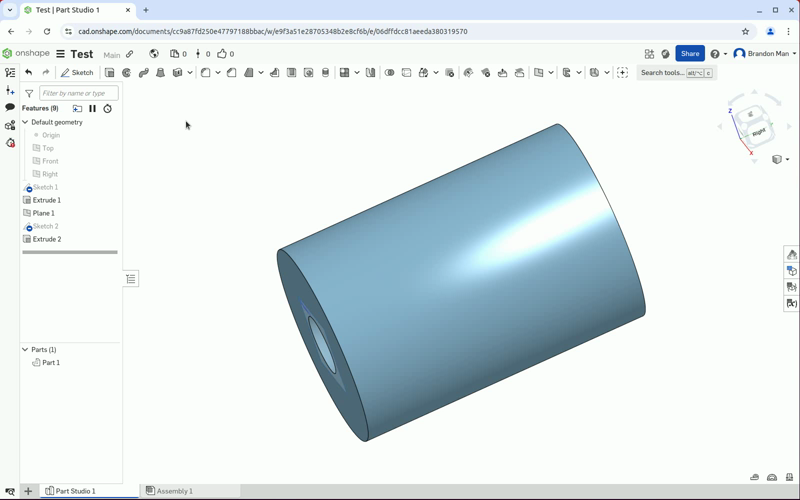
key(right, 2)
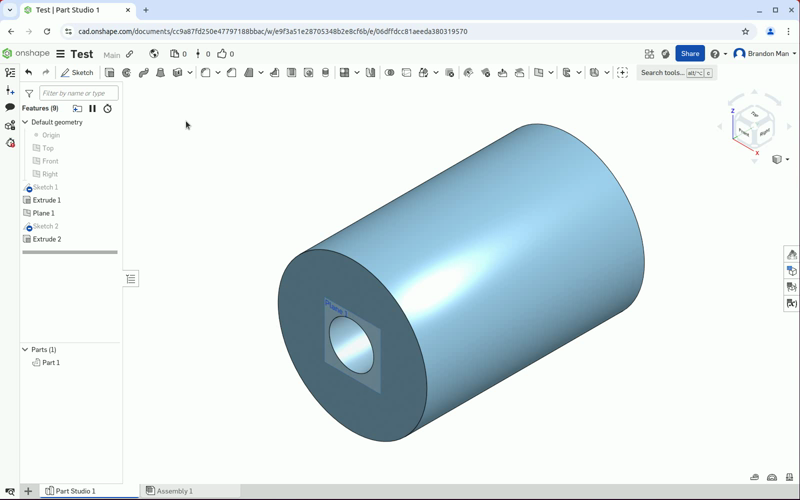
mouse_move(73, 189)
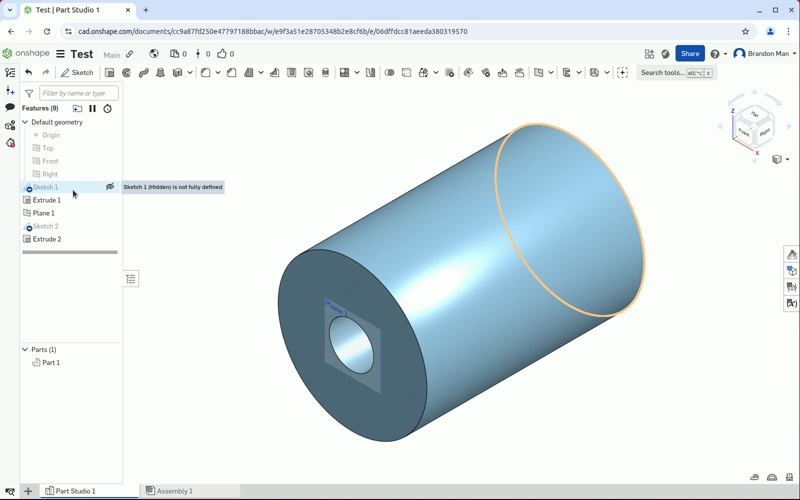
click(73, 189)